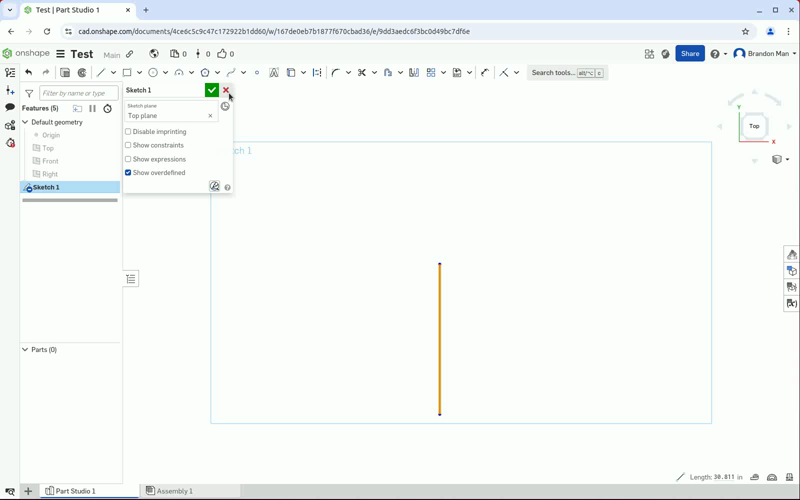
key(shift+h)
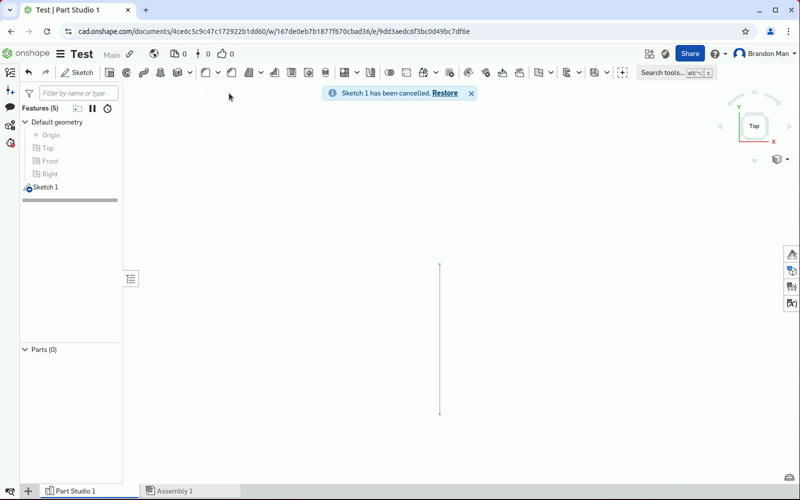
key(shift+s)
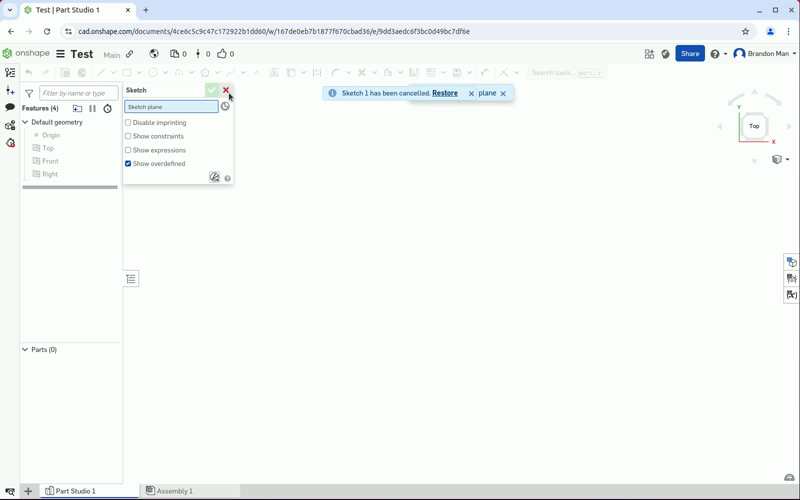
mouse_move(73, 150)
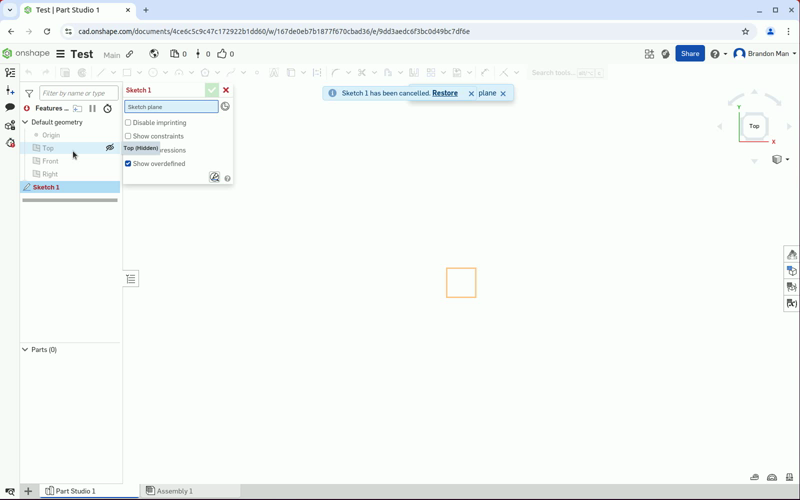
click(73, 150)
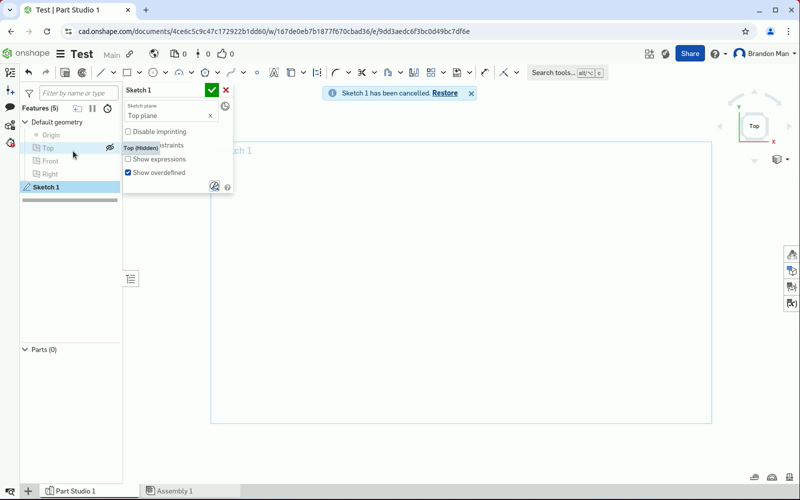
mouse_move(73, 352)
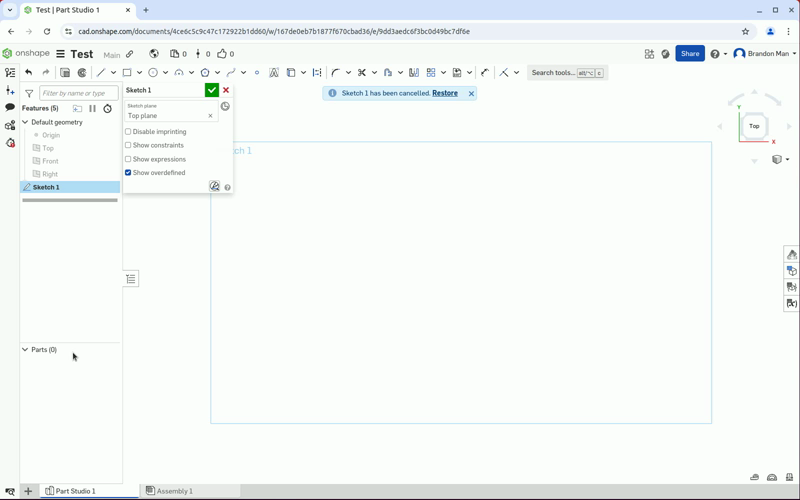
key(y)
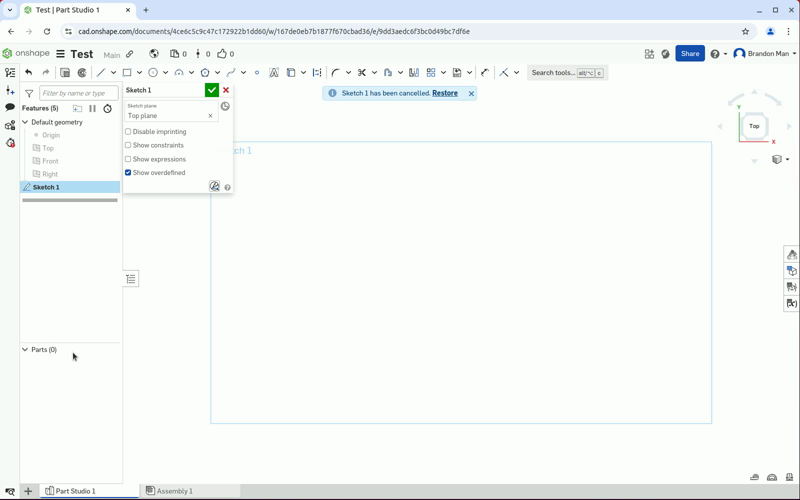
key(l)
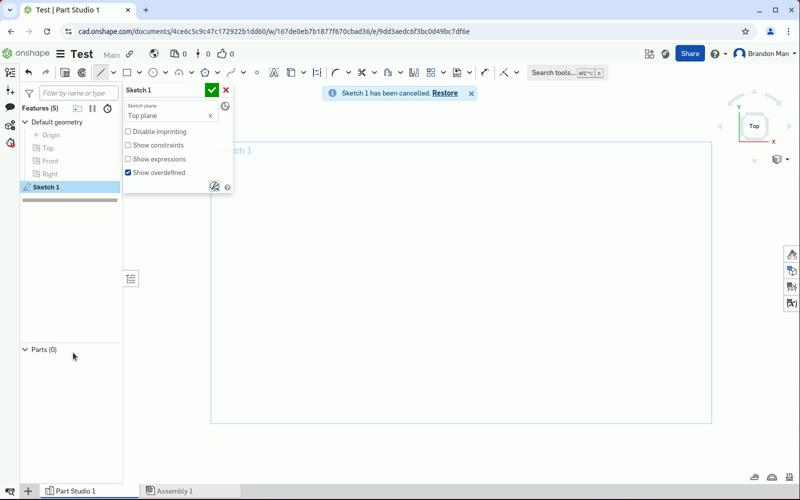
key_down(shift)
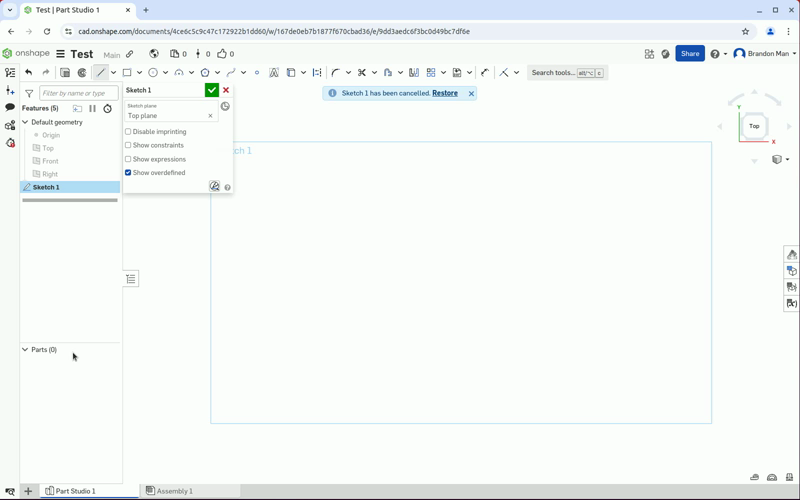
mouse_move(384, 282)
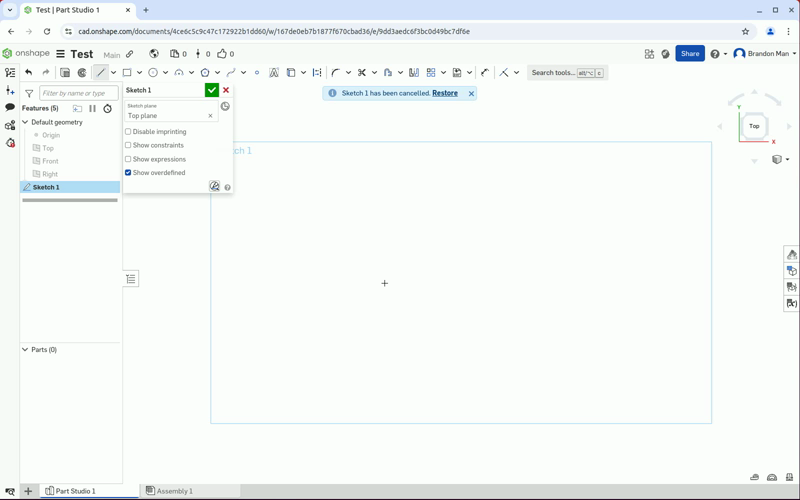
click(384, 282)
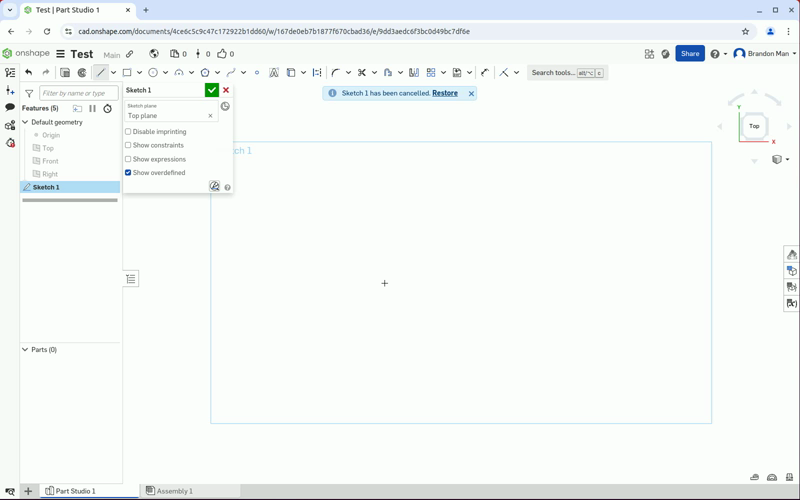
key_up(shift)
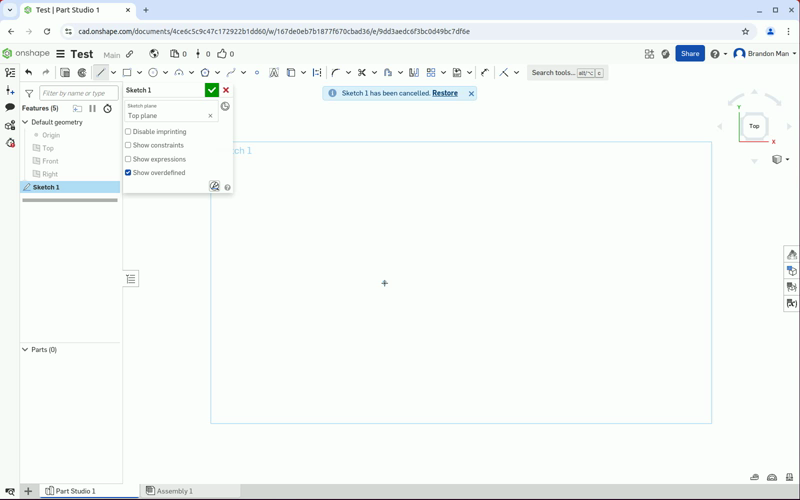
key_down(shift)
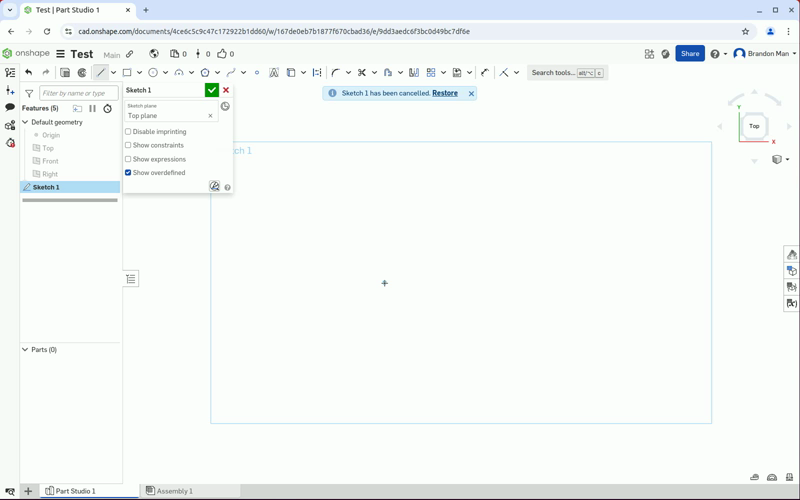
mouse_move(461, 307)
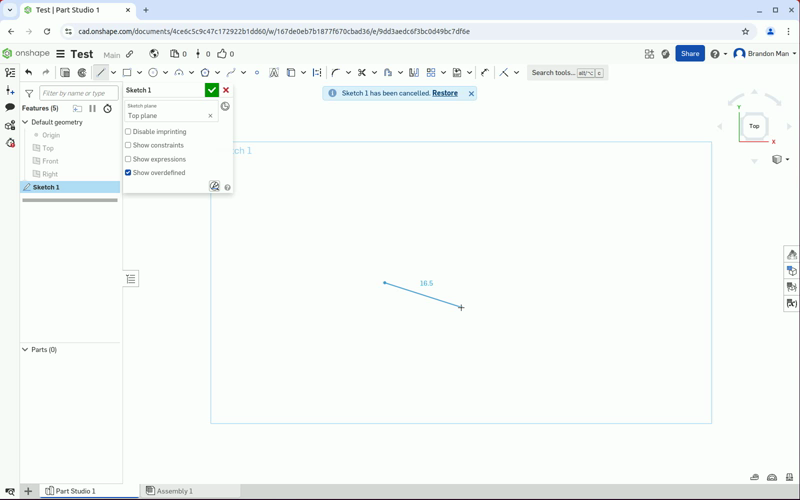
click(461, 307)
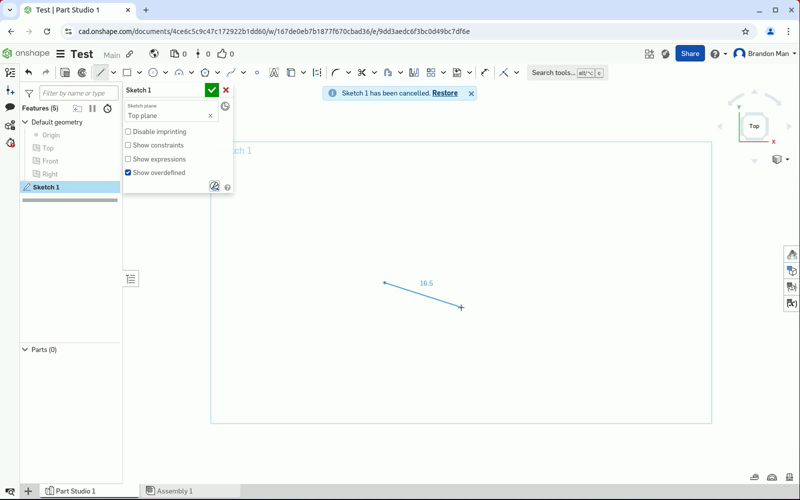
key_up(shift)
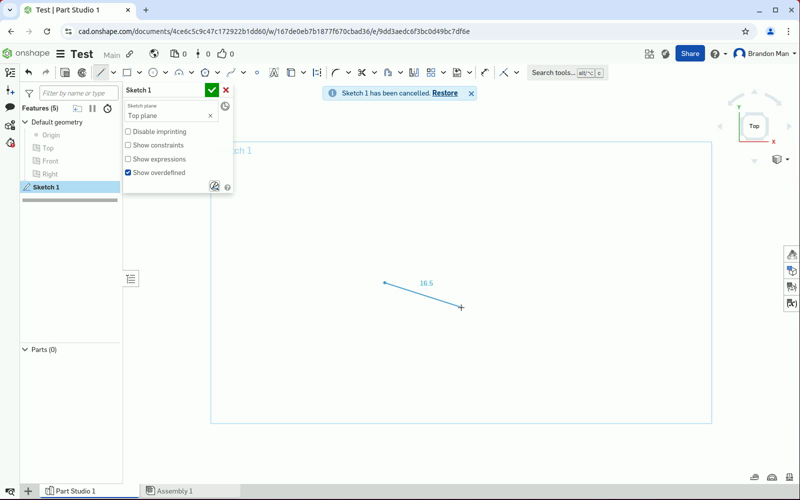
key_down(shift)
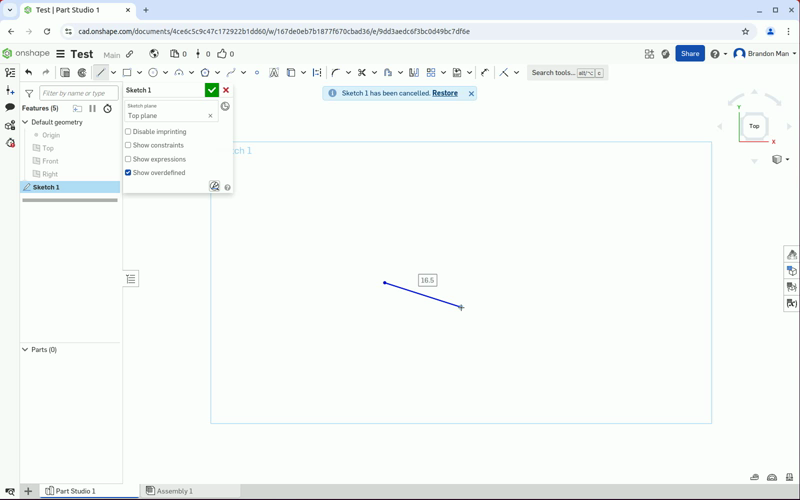
mouse_move(491, 307)
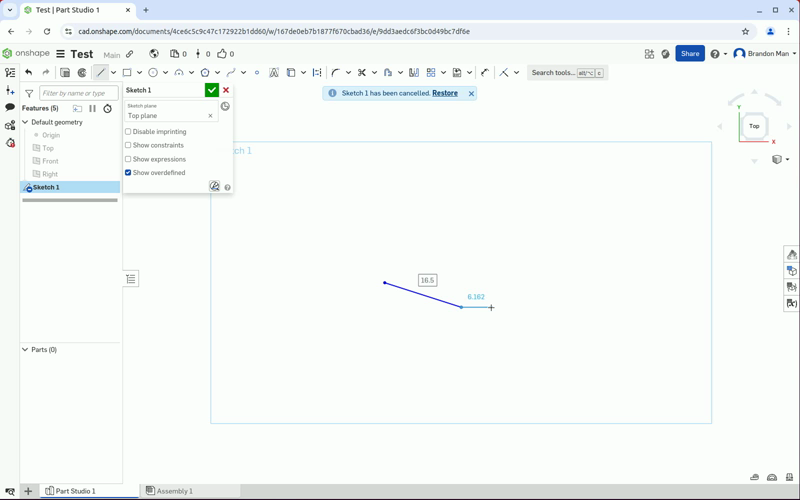
mouse_move(500, 282)
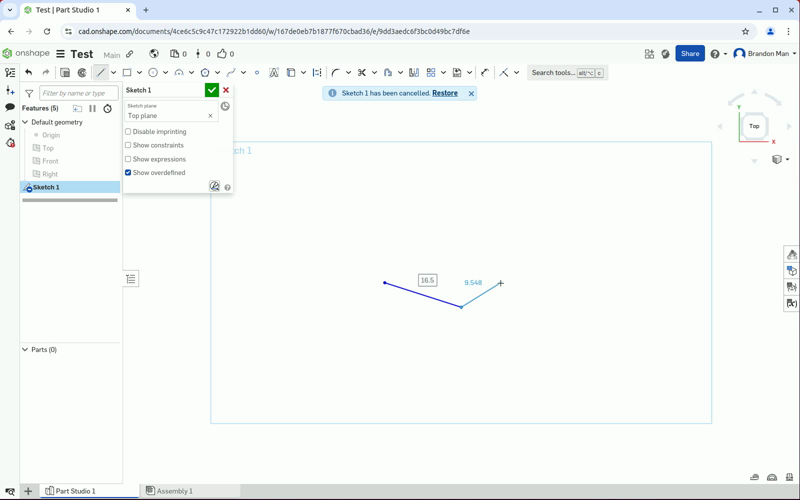
click(500, 282)
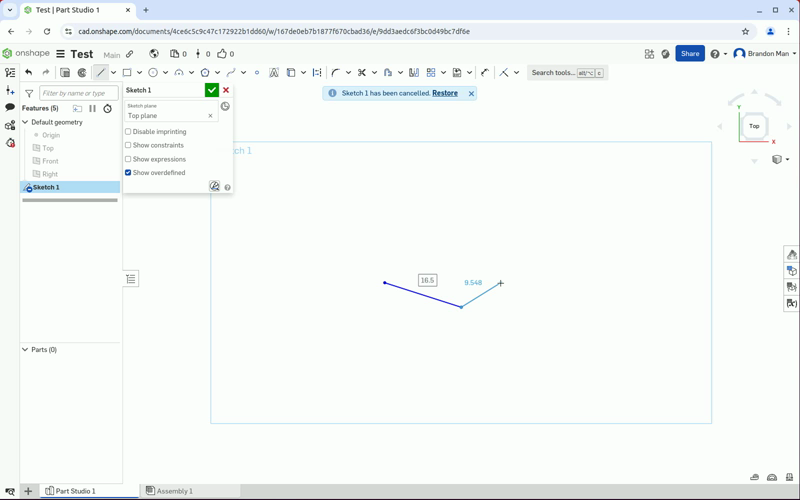
key_up(shift)
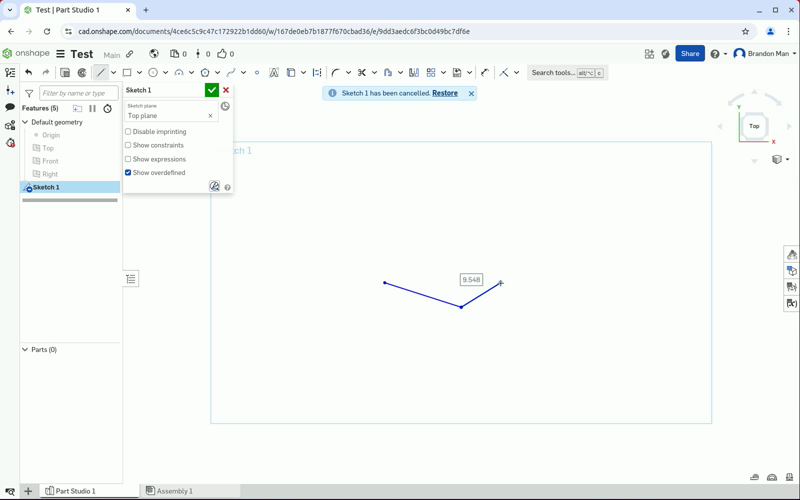
key_down(shift)
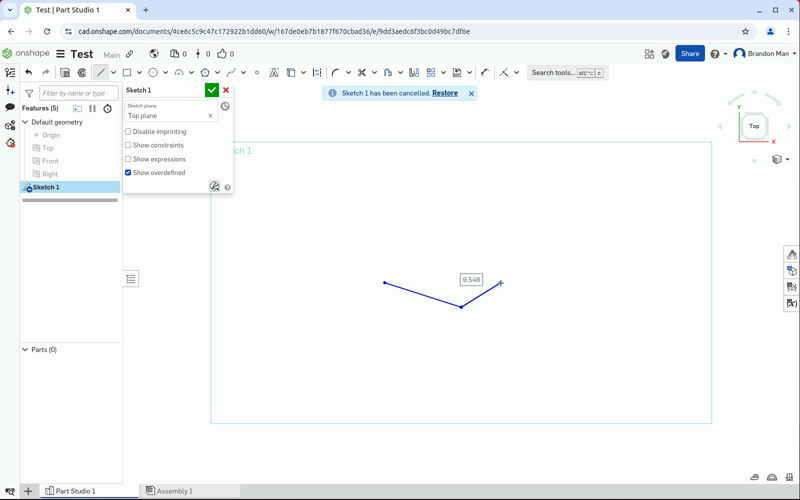
mouse_move(530, 282)
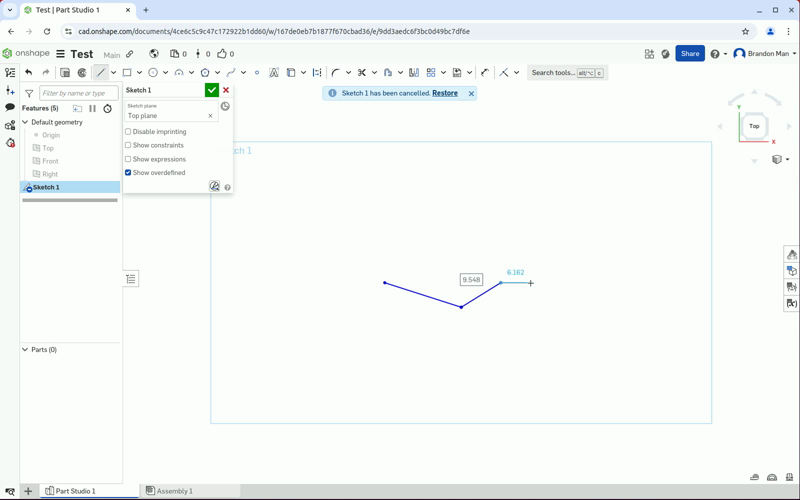
mouse_move(478, 251)
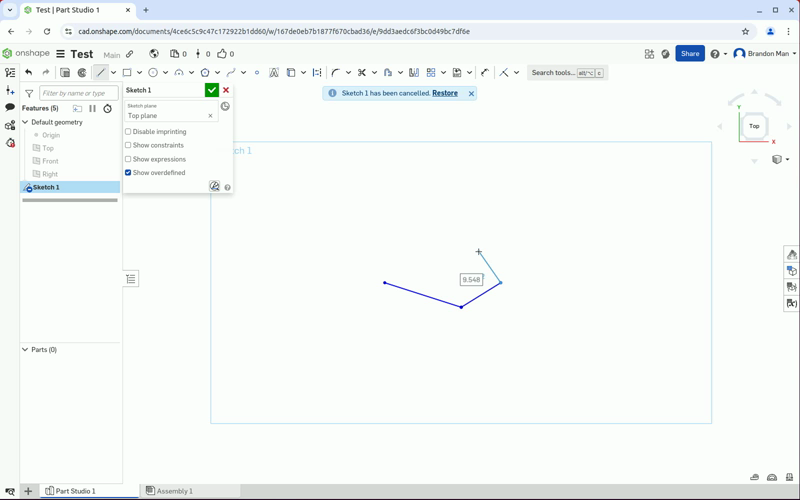
click(478, 251)
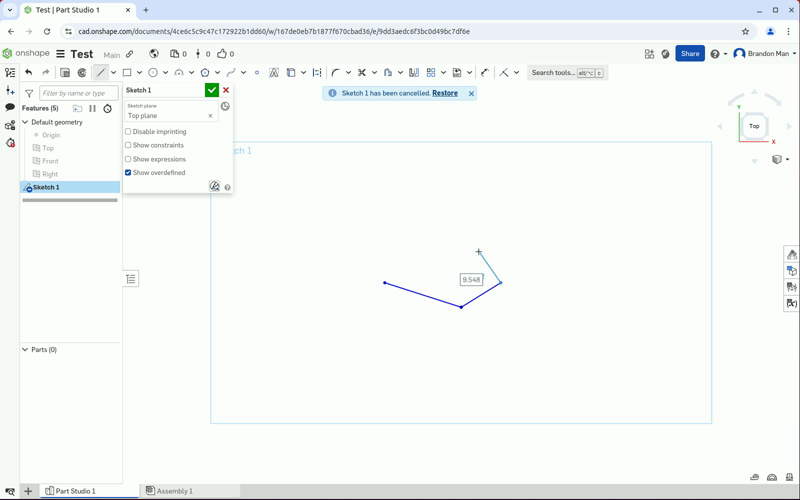
key_up(shift)
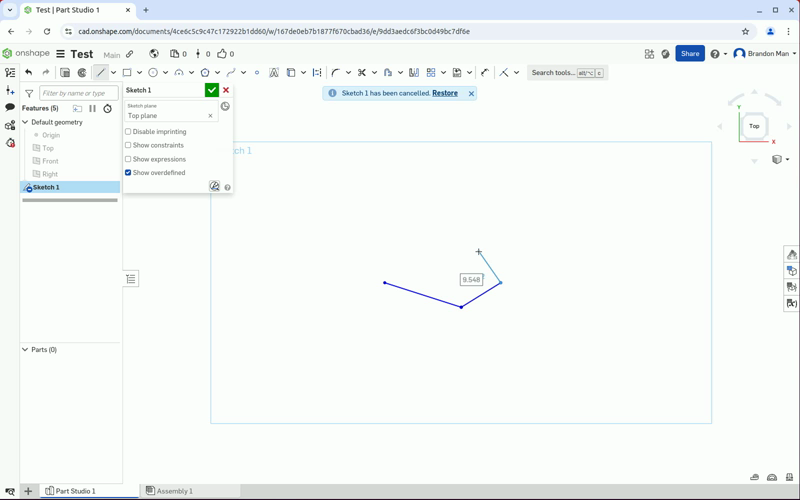
key_down(shift)
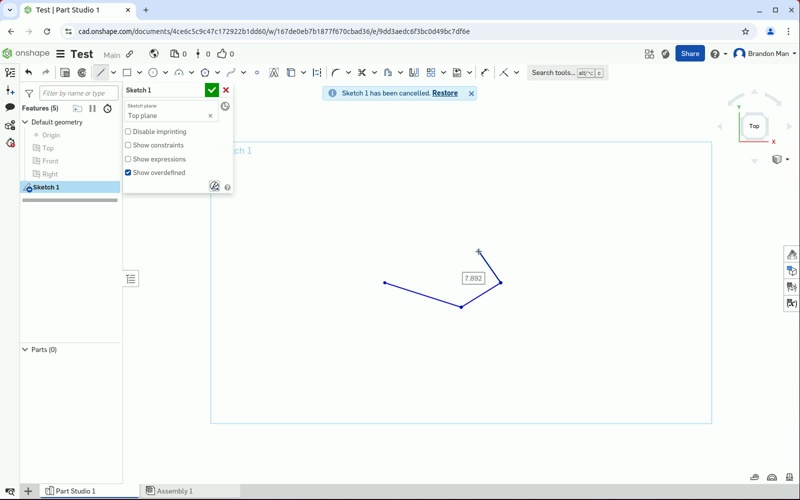
mouse_move(384, 251)
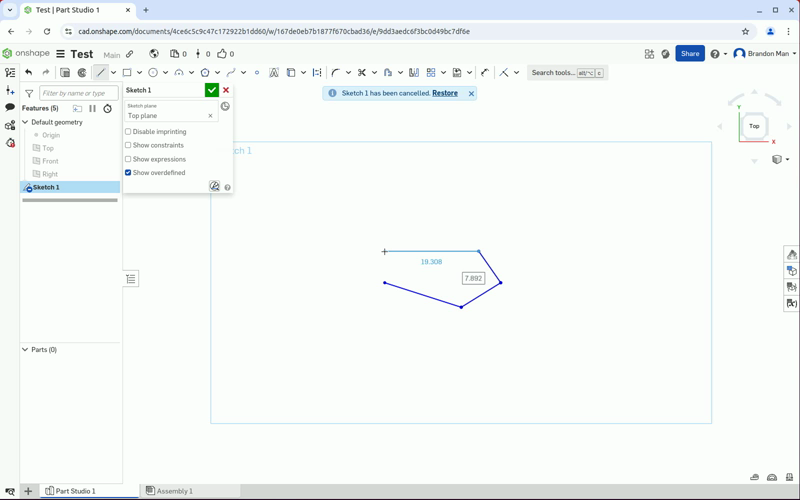
click(384, 251)
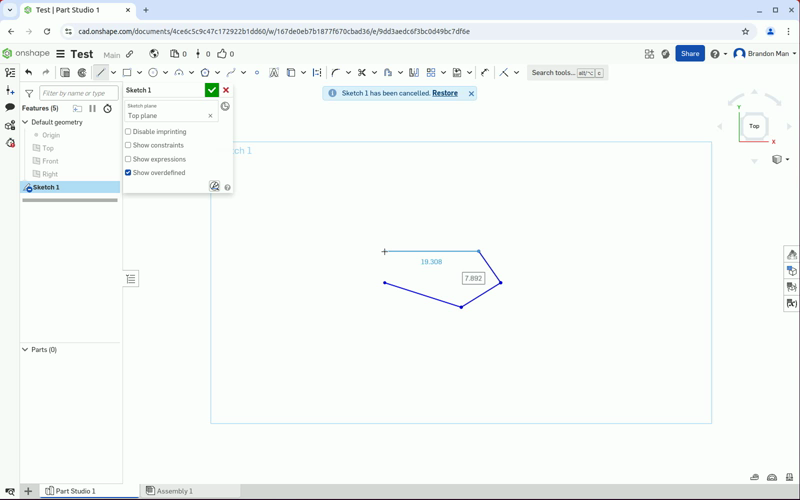
key_up(shift)
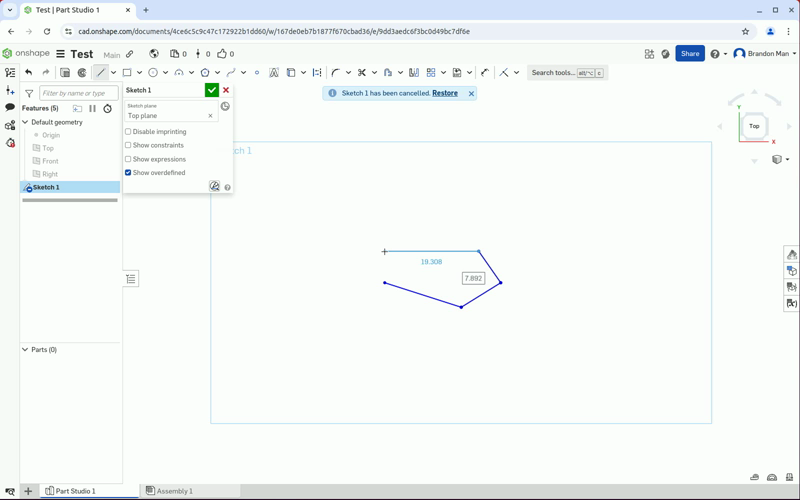
mouse_move(414, 251)
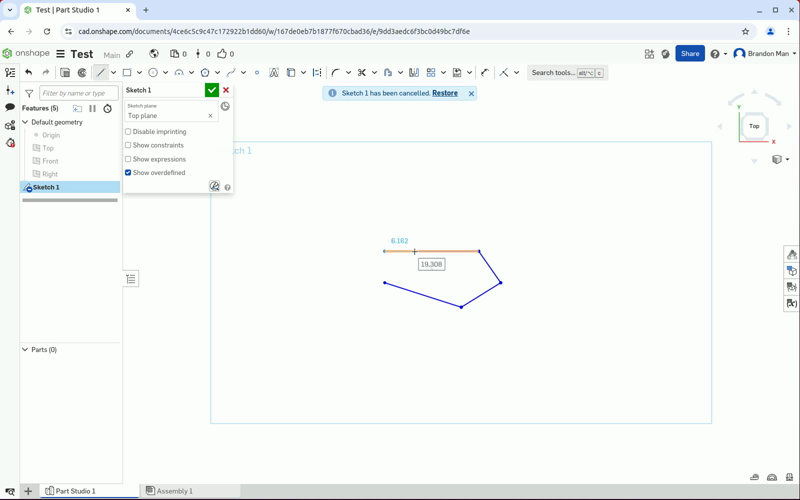
key_down(shift)
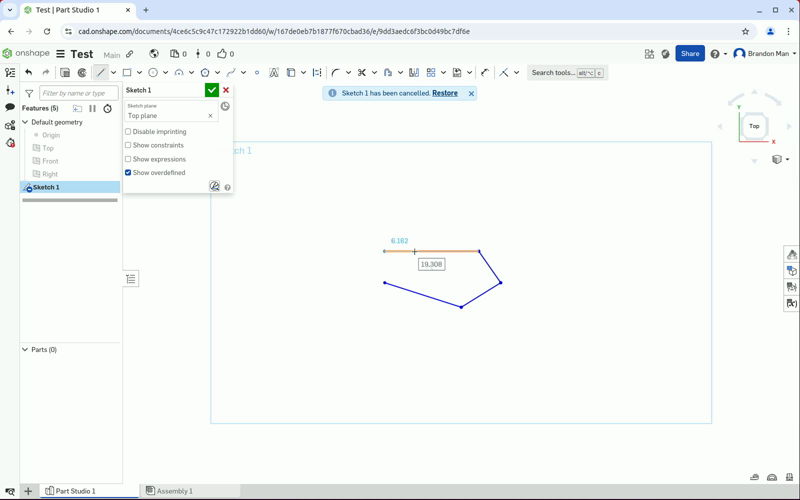
mouse_move(384, 282)
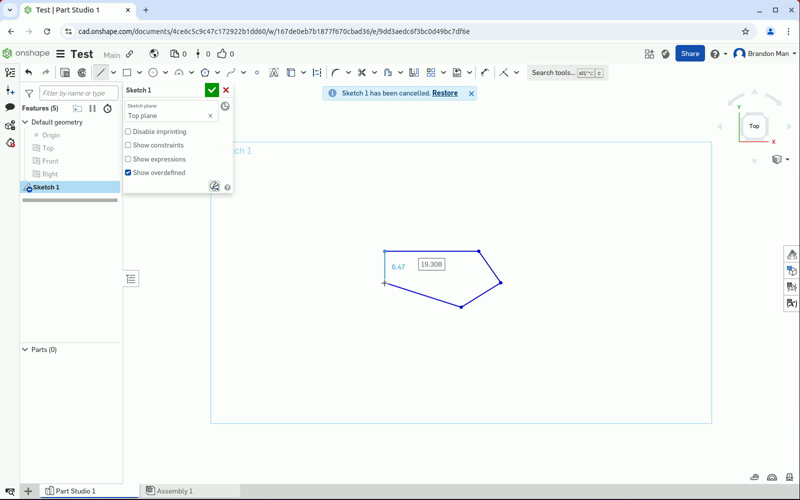
key_up(shift)
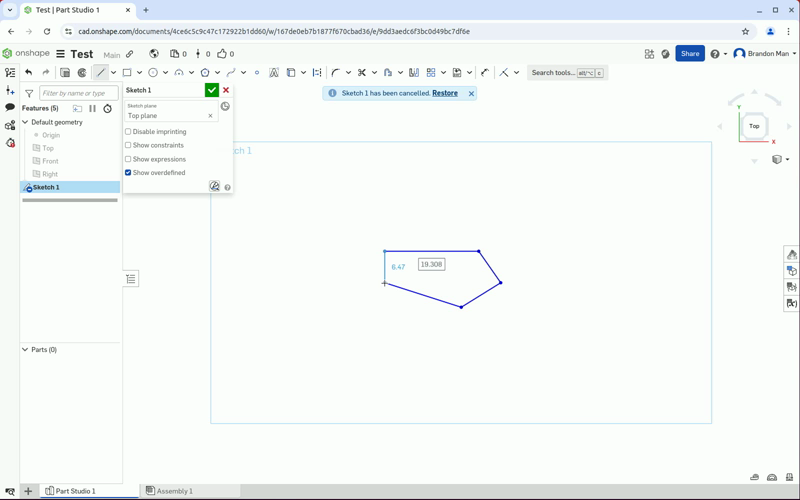
click(384, 282)
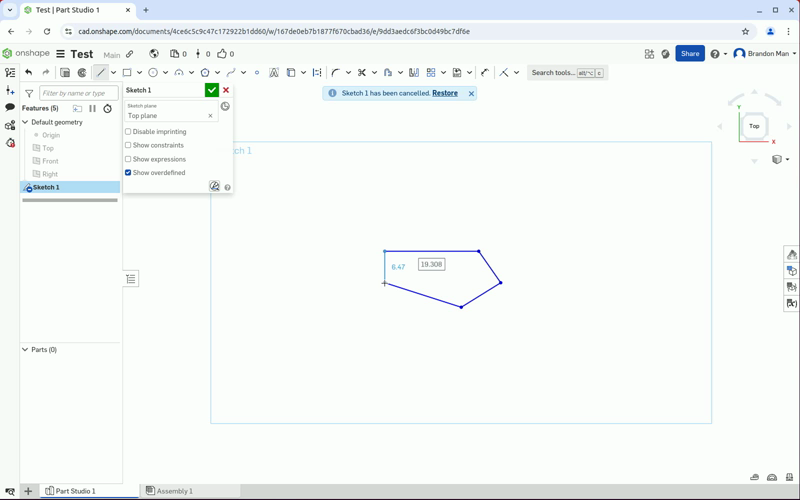
key(esc)
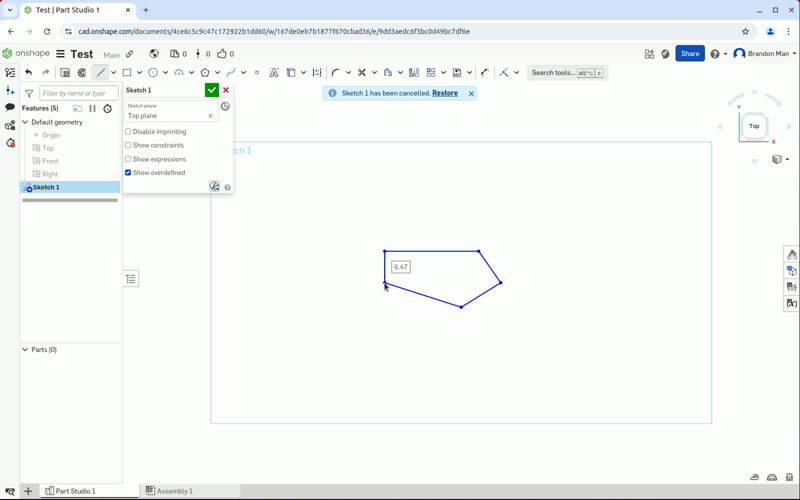
mouse_move(480, 281)
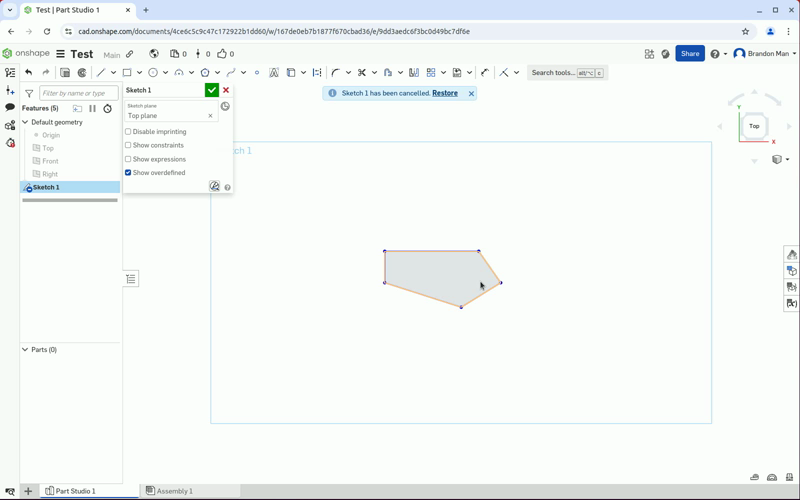
click(480, 281)
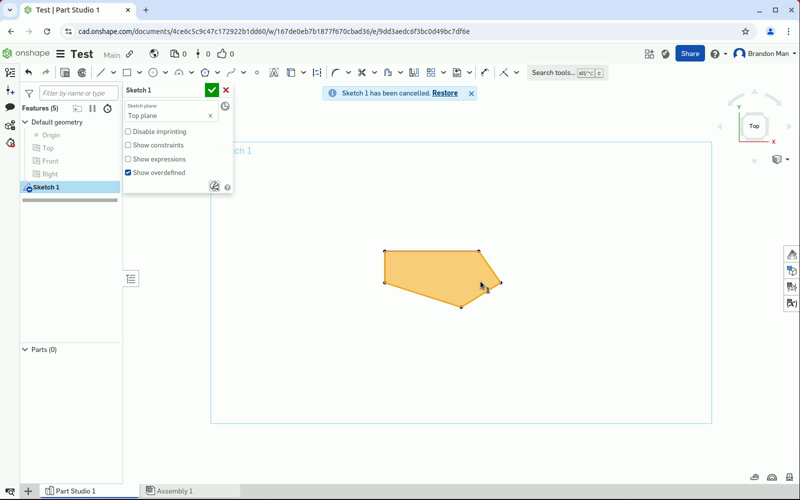
mouse_move(73, 352)
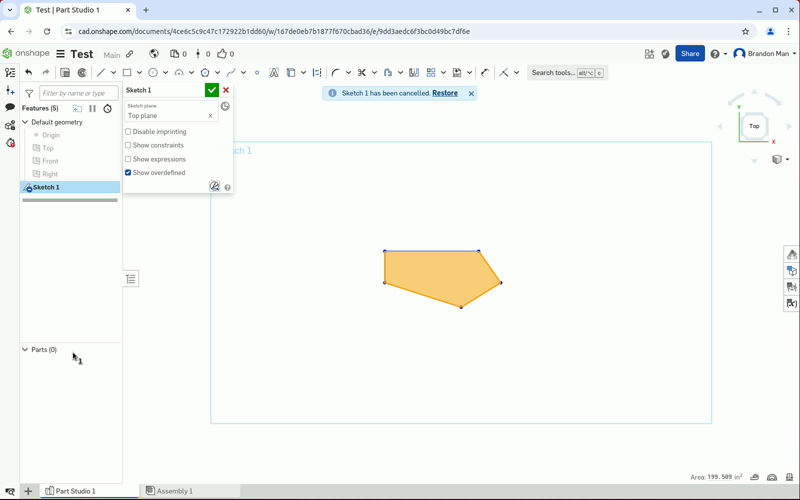
key(shift+y)
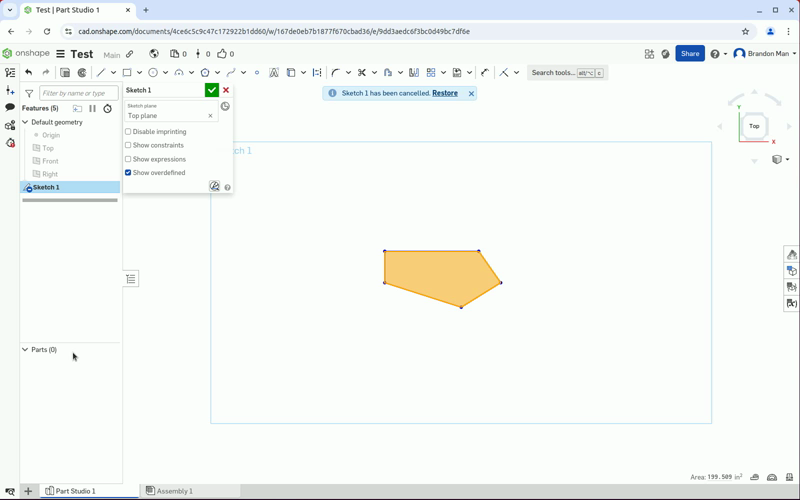
key(shift+e)
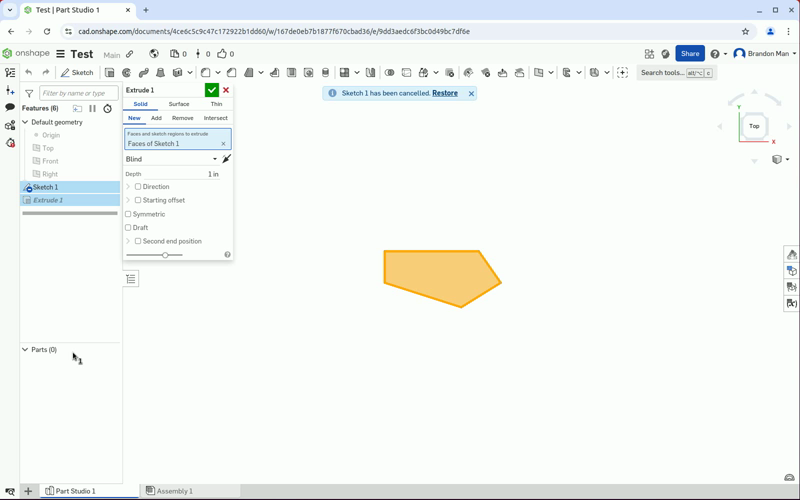
mouse_move(143, 106)
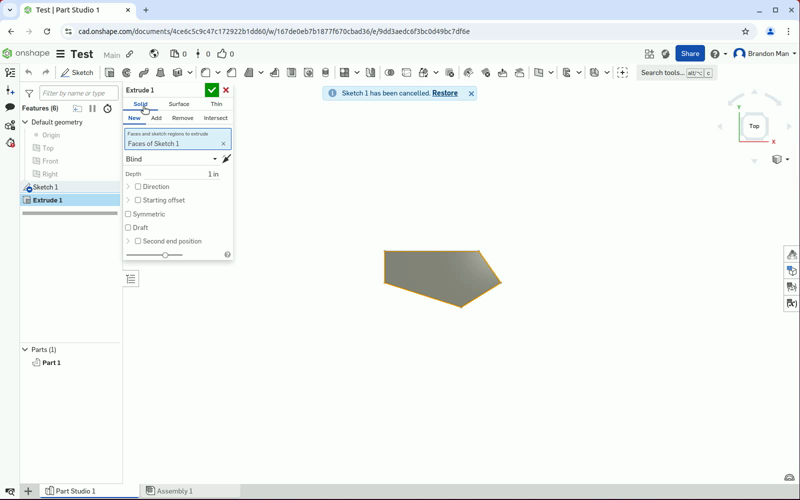
click(143, 106)
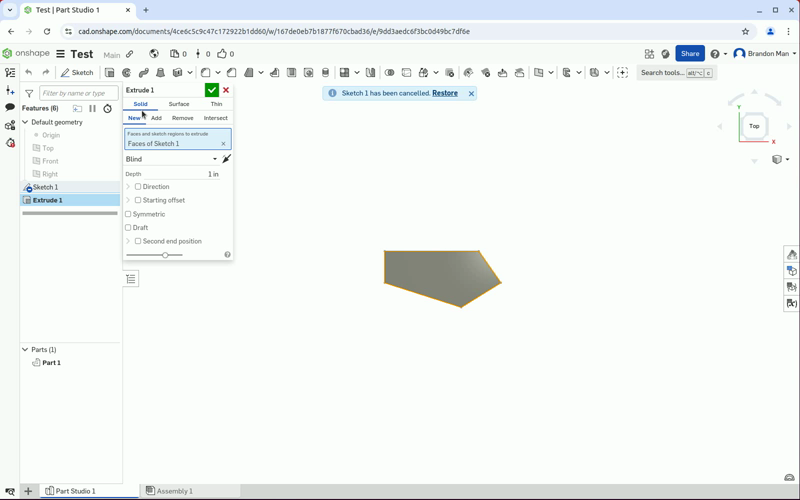
mouse_move(137, 120)
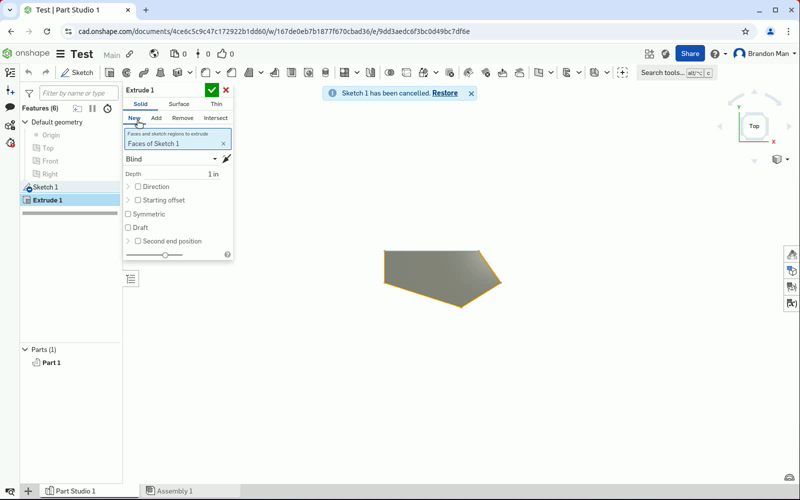
click(137, 120)
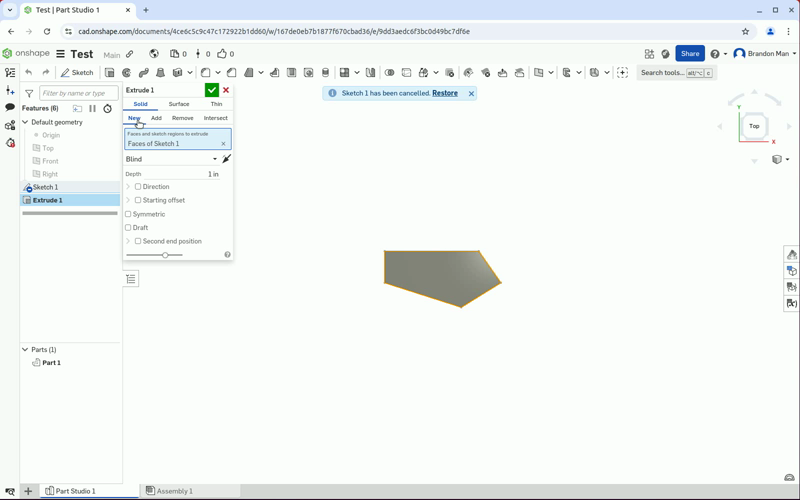
key(tab, 4)
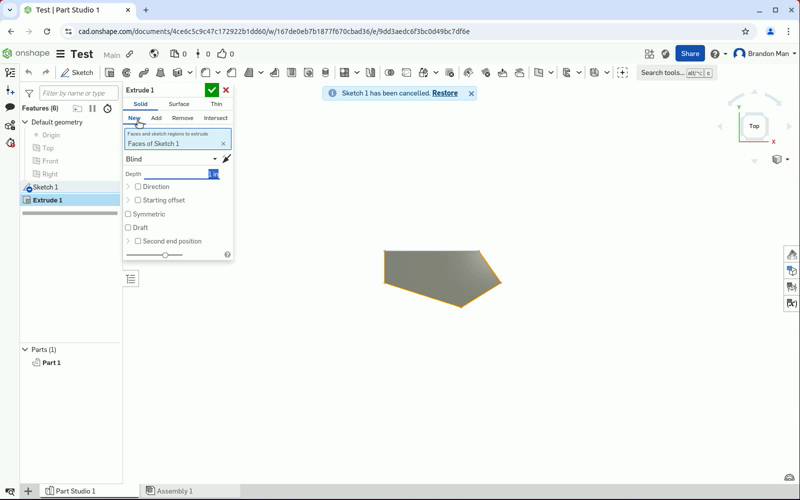
text(23.108)
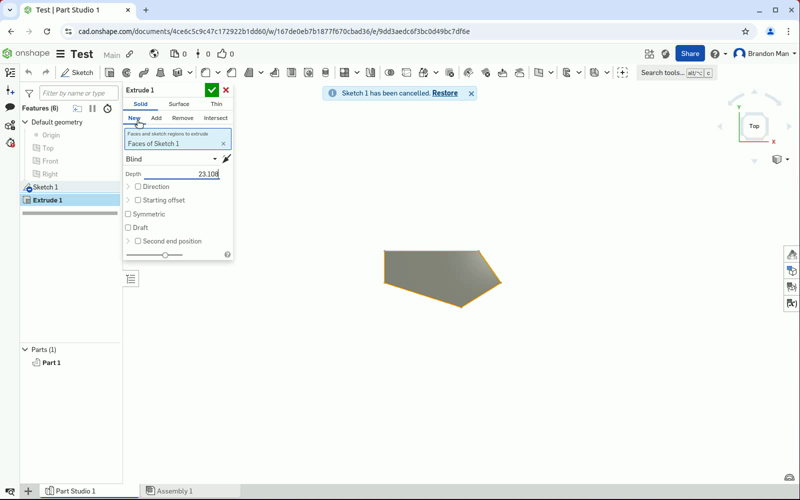
key(enter)
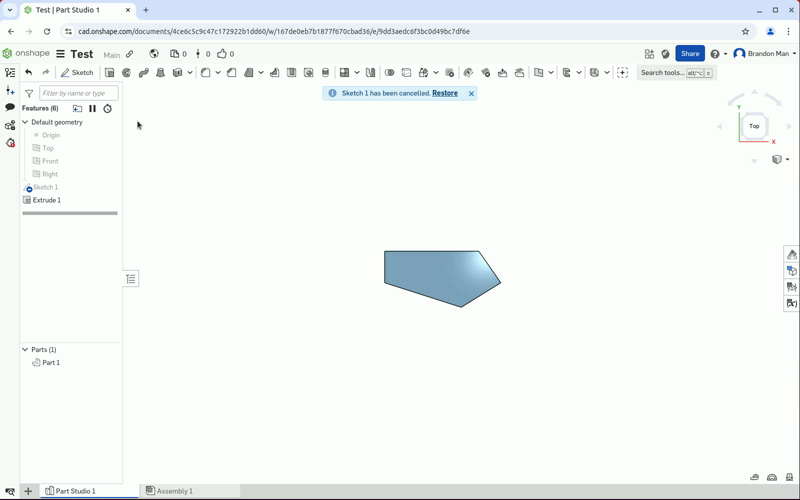
key(shift+h)
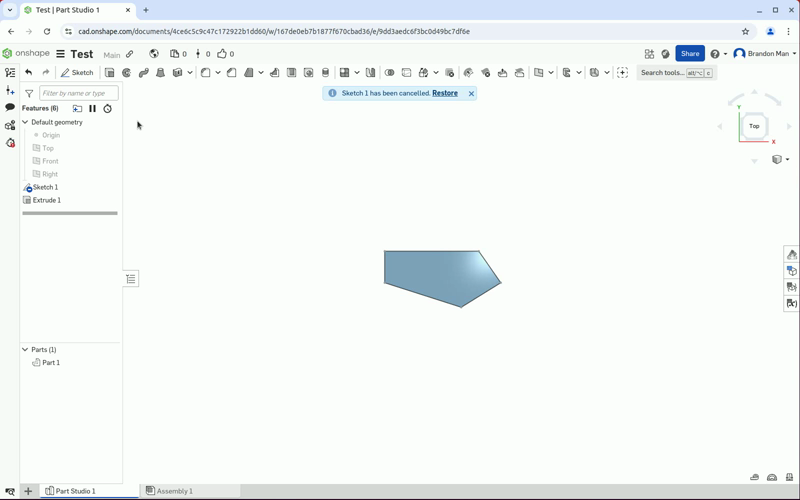
key(shift+h)
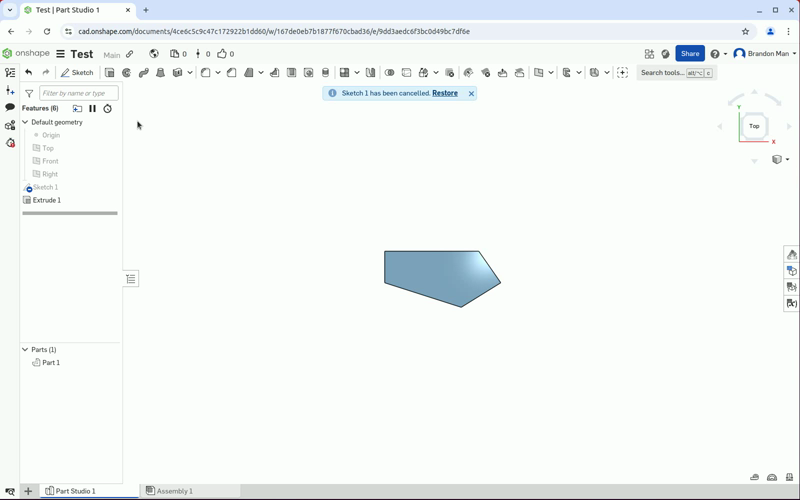
mouse_move(73, 189)
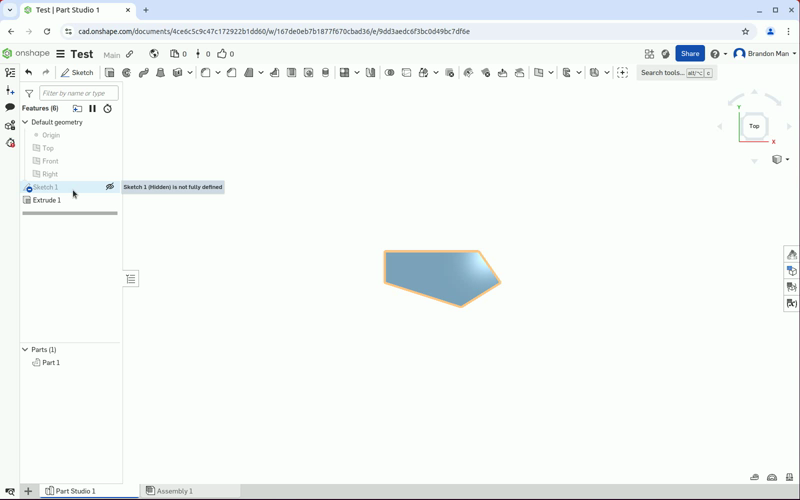
click(73, 189)
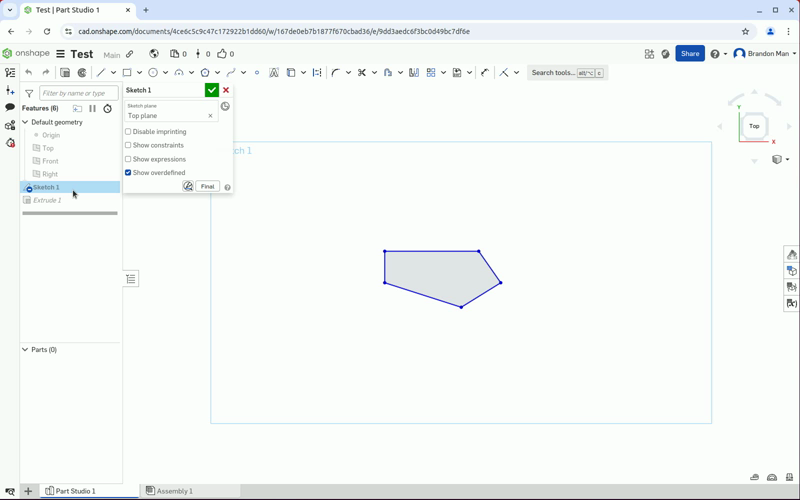
mouse_move(229, 92)
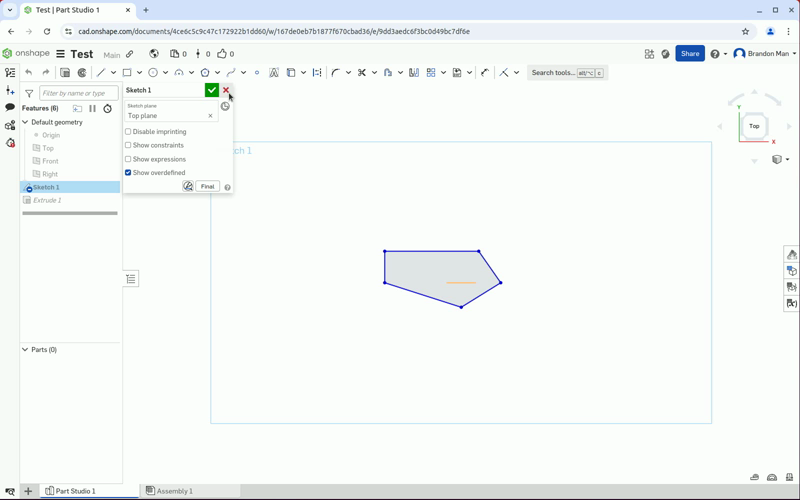
click(229, 92)
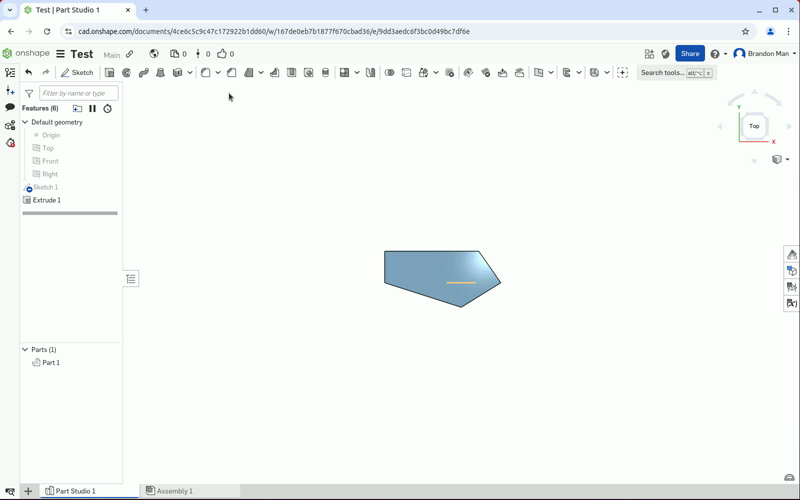
mouse_move(73, 352)
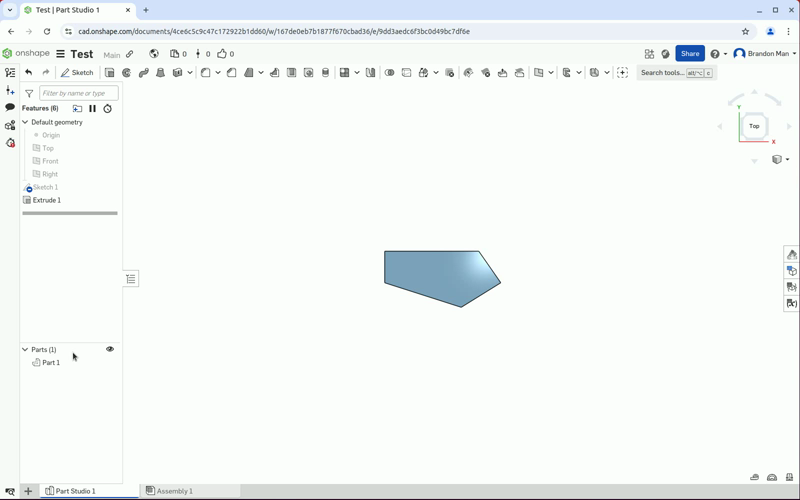
key(y)
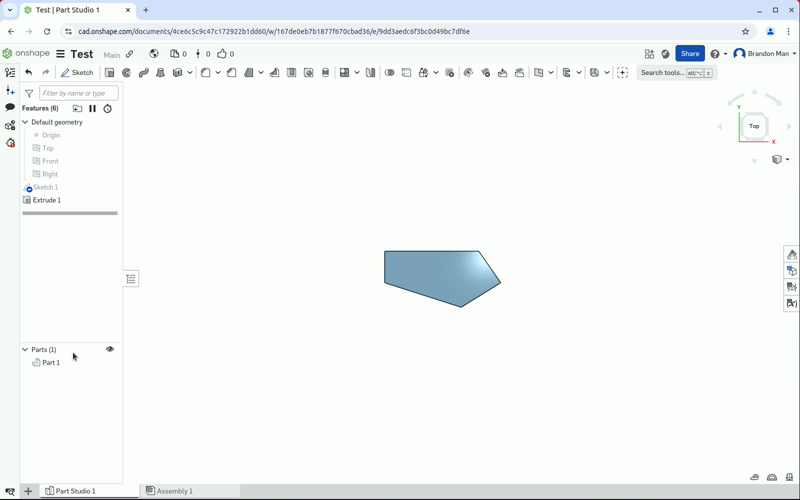
key(shift+p)
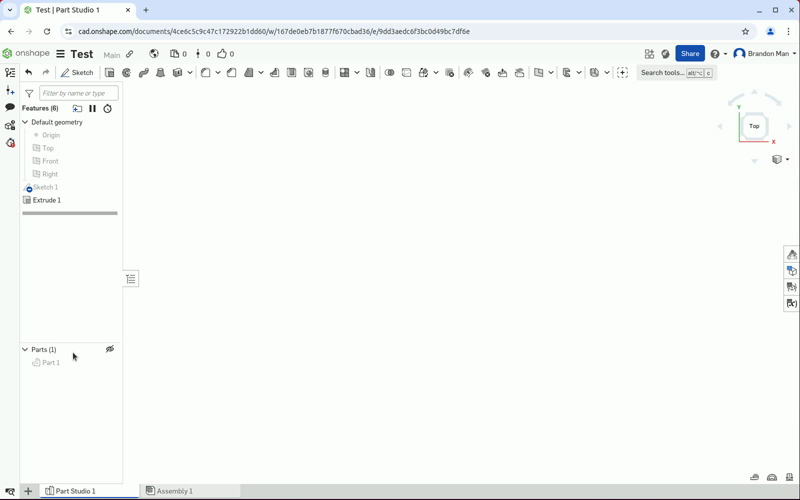
key(space)
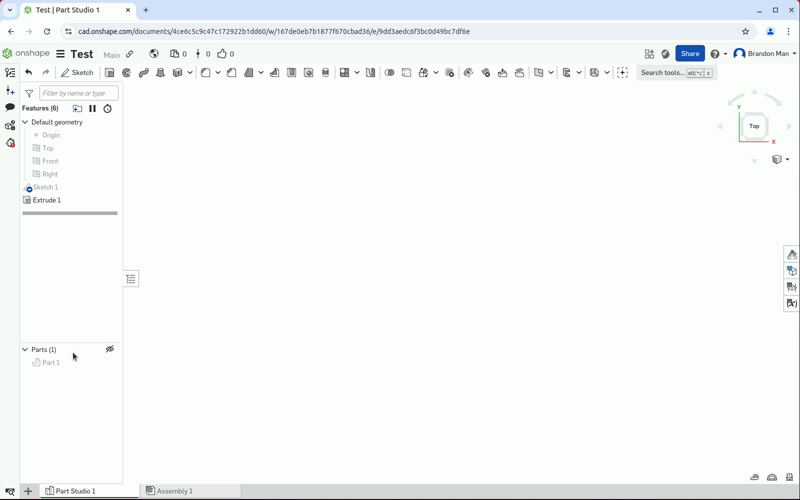
key_down(shift)
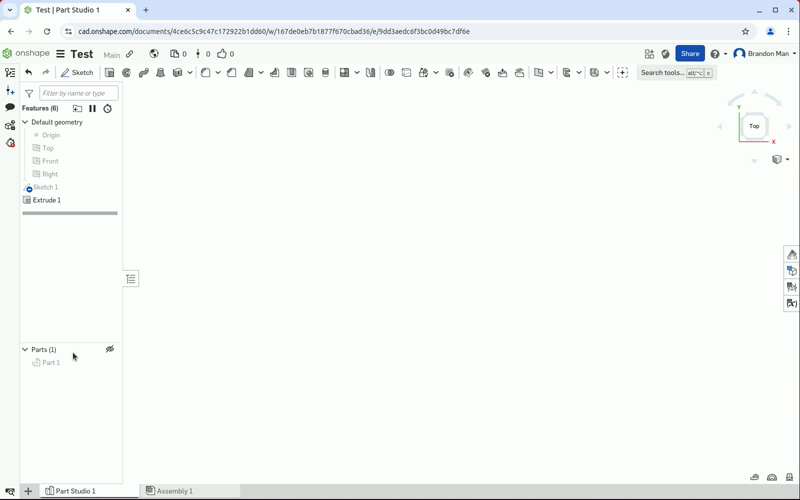
key(up)
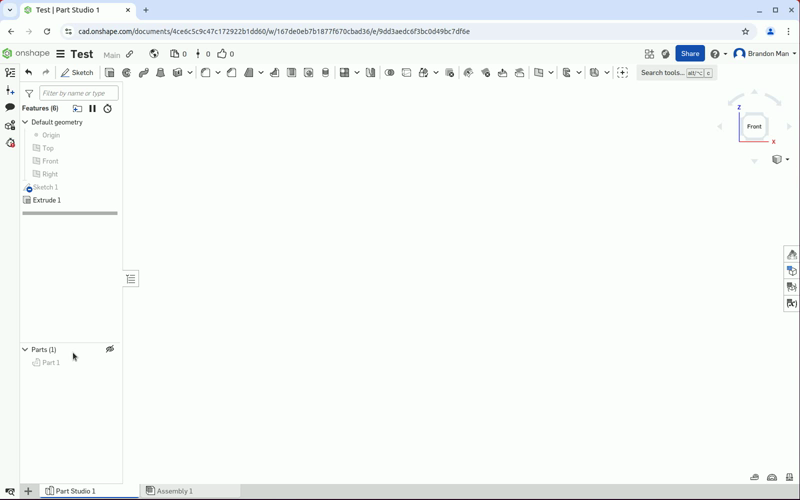
key_up(shift)
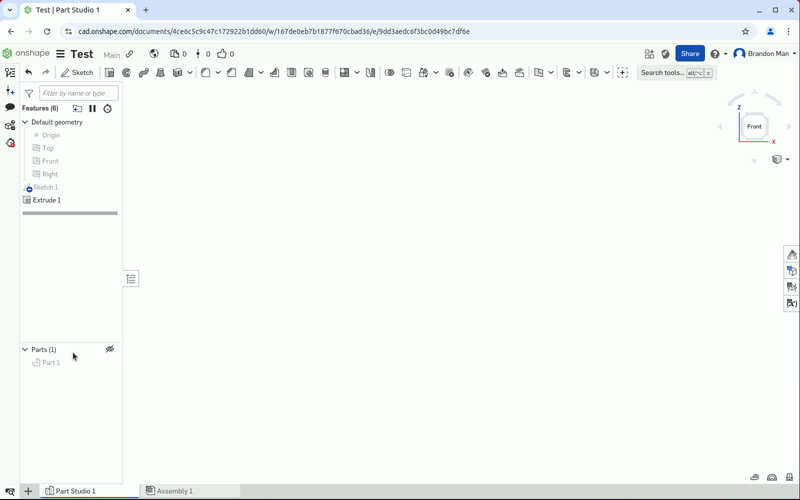
mouse_move(73, 352)
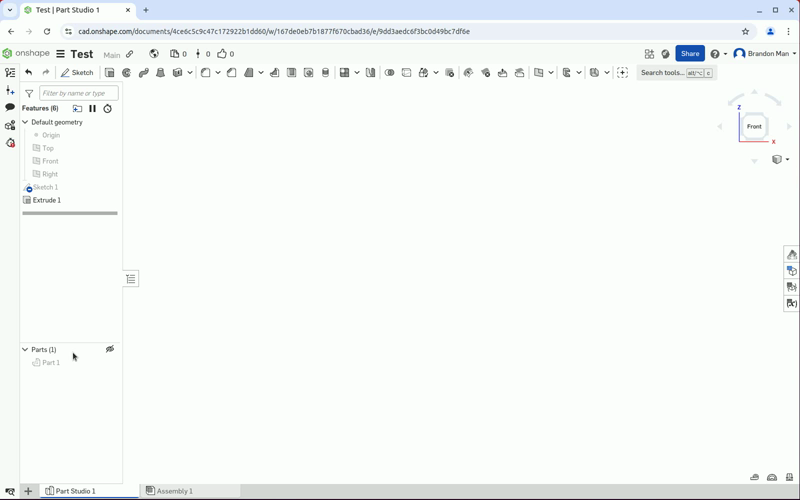
key(shift+y)
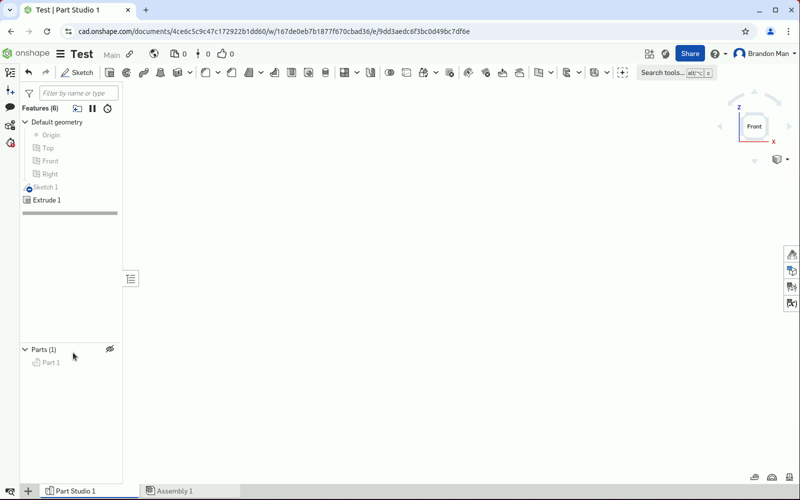
key(shift+s)
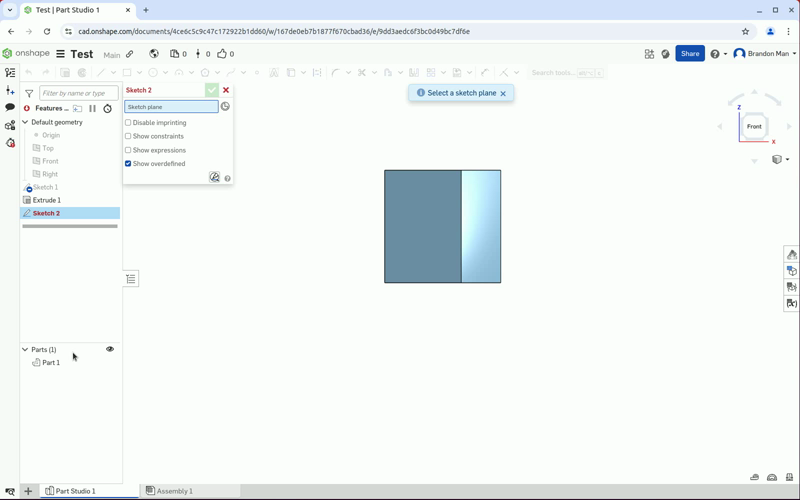
mouse_move(73, 163)
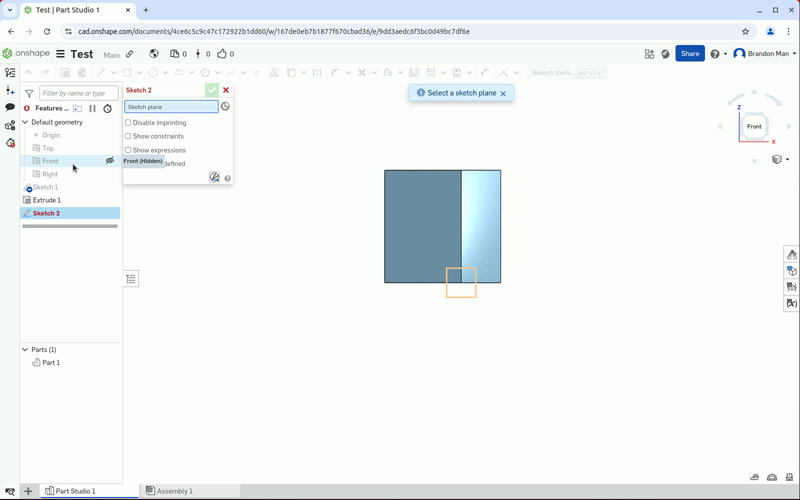
click(73, 163)
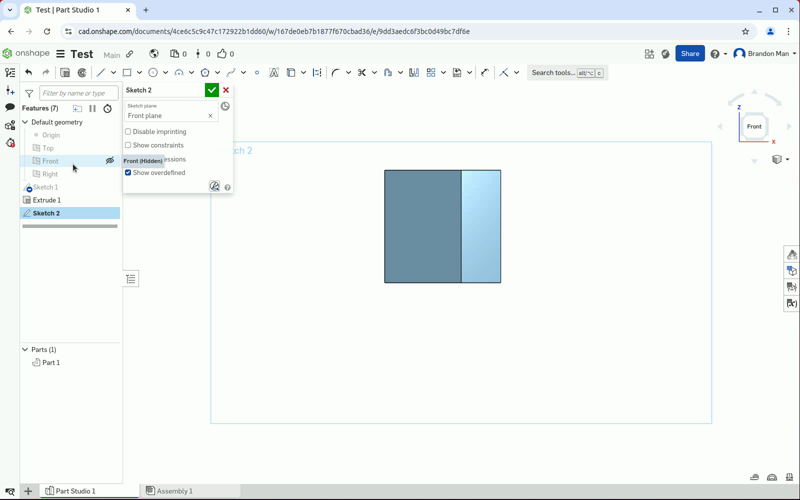
mouse_move(73, 352)
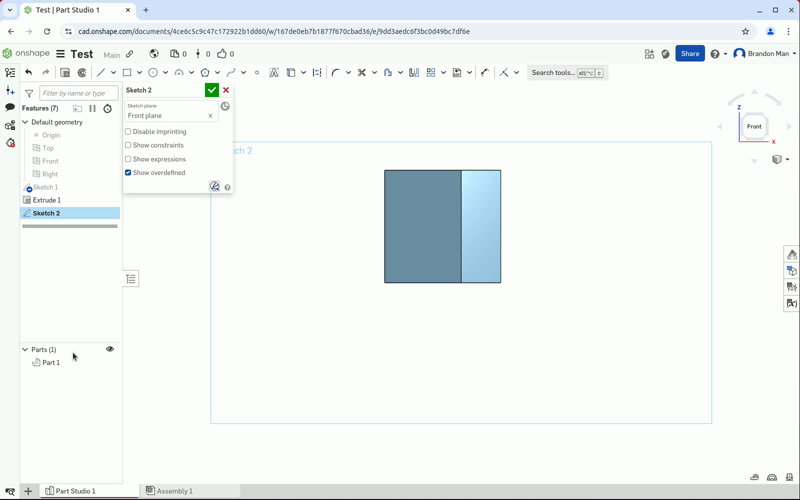
key(y)
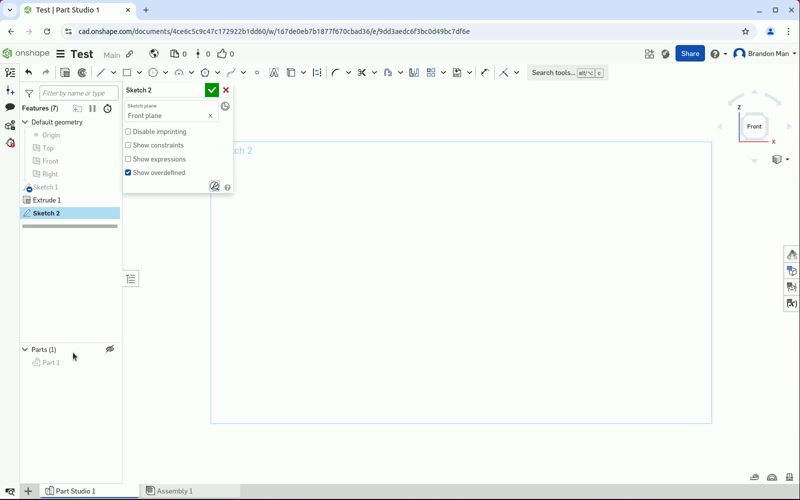
key(l)
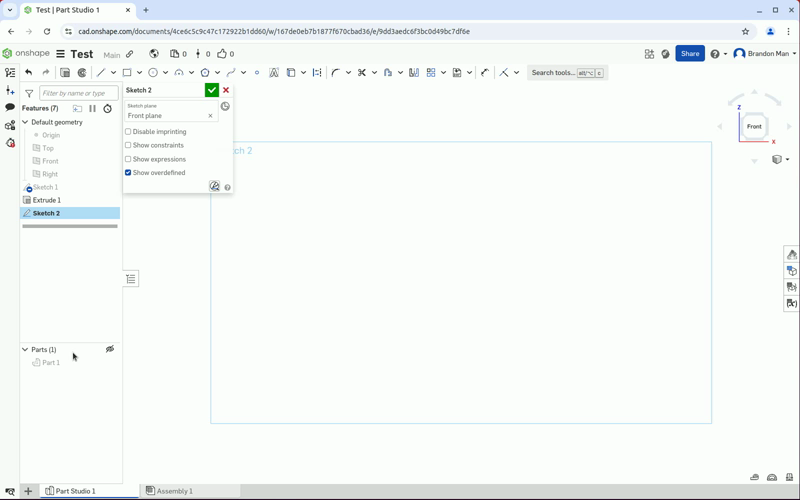
key_down(shift)
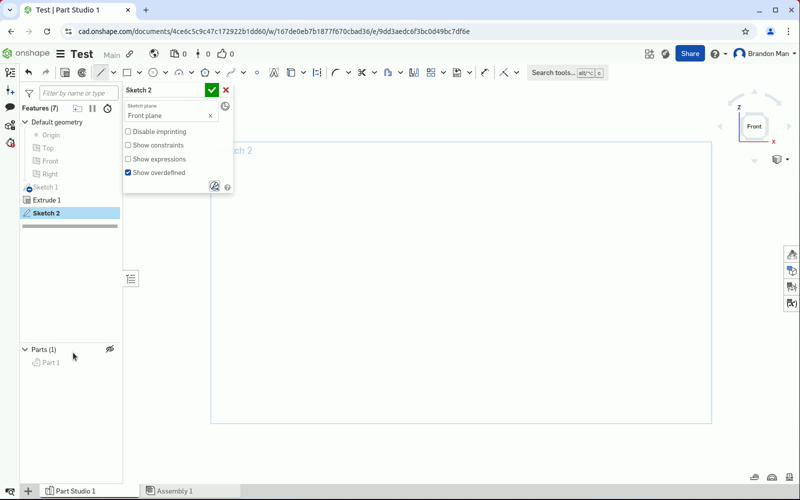
mouse_move(384, 170)
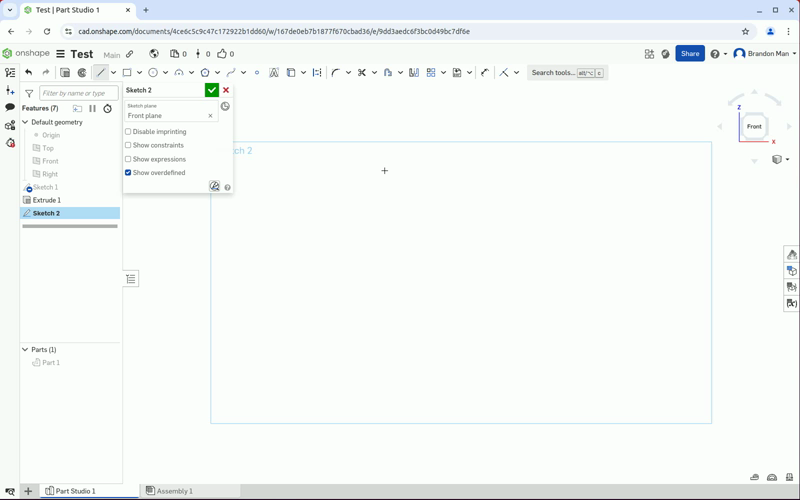
click(384, 170)
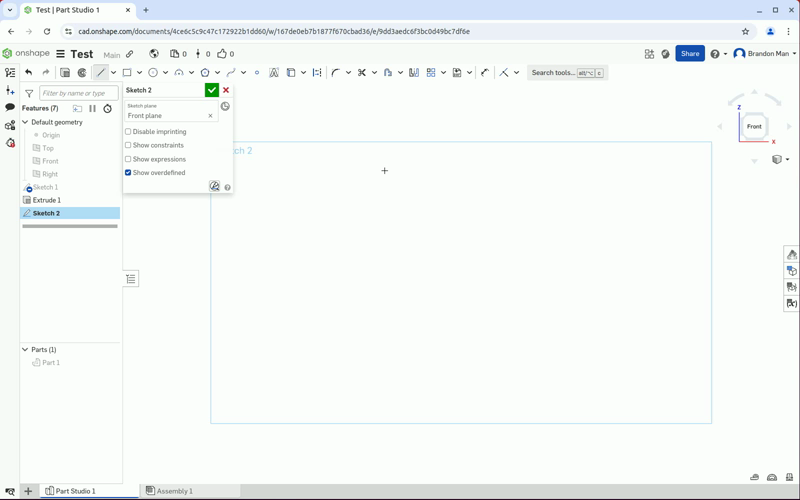
key_up(shift)
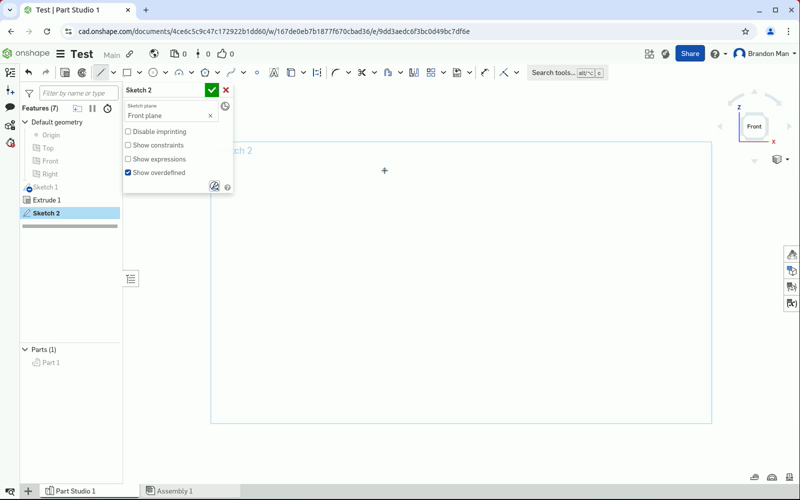
key_down(shift)
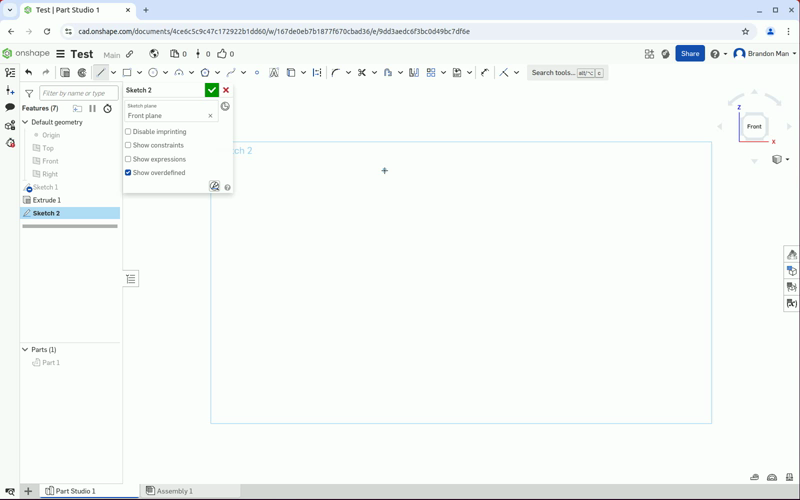
mouse_move(515, 204)
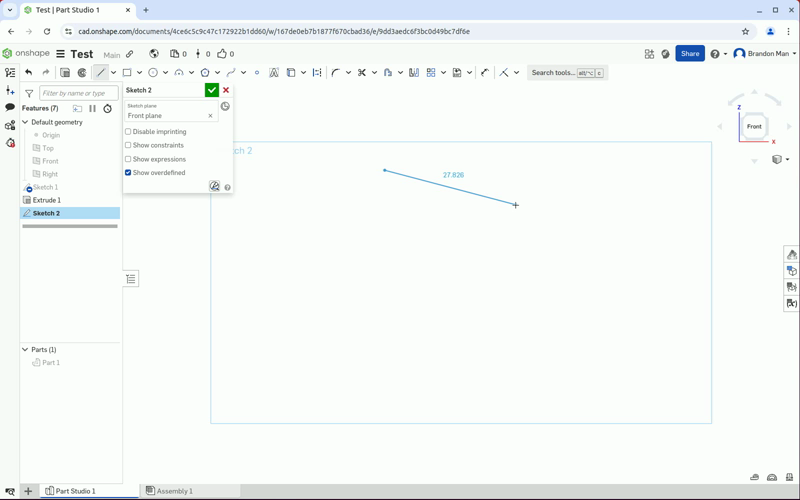
click(515, 204)
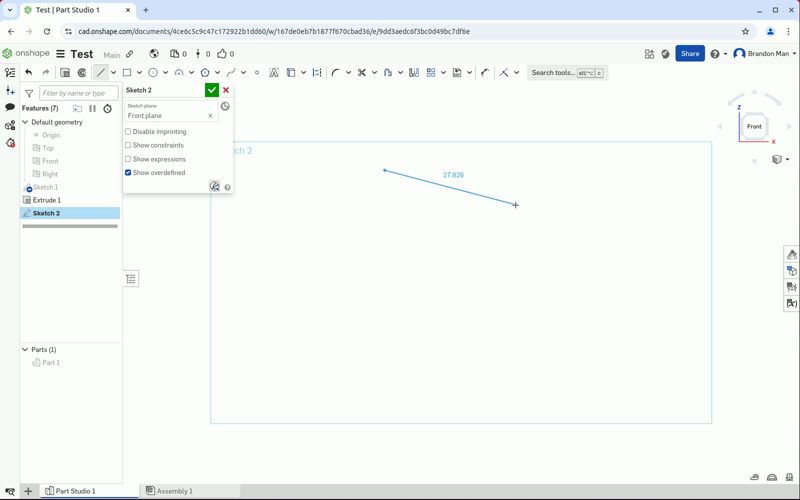
key_up(shift)
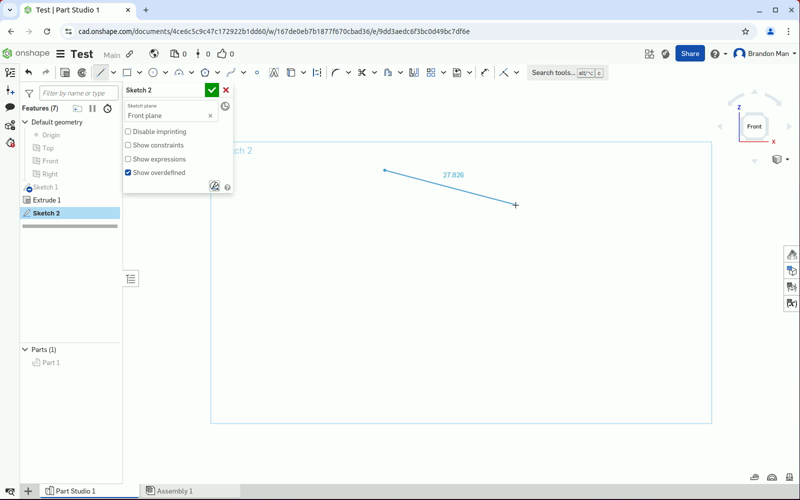
key_down(shift)
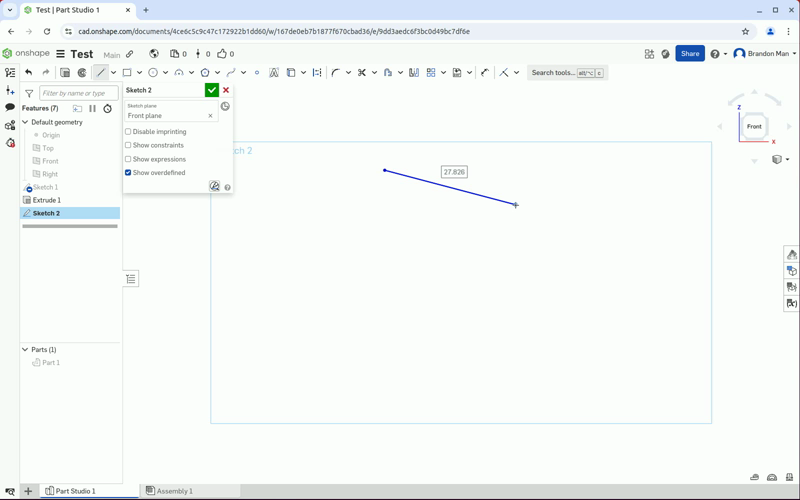
mouse_move(515, 140)
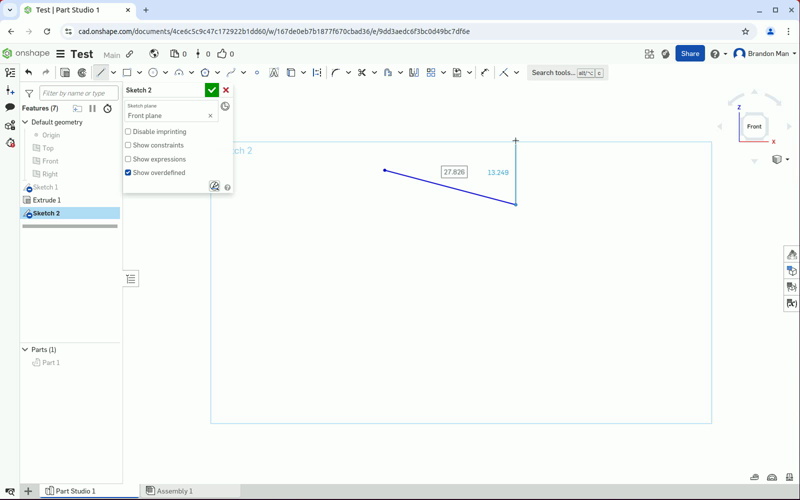
click(515, 140)
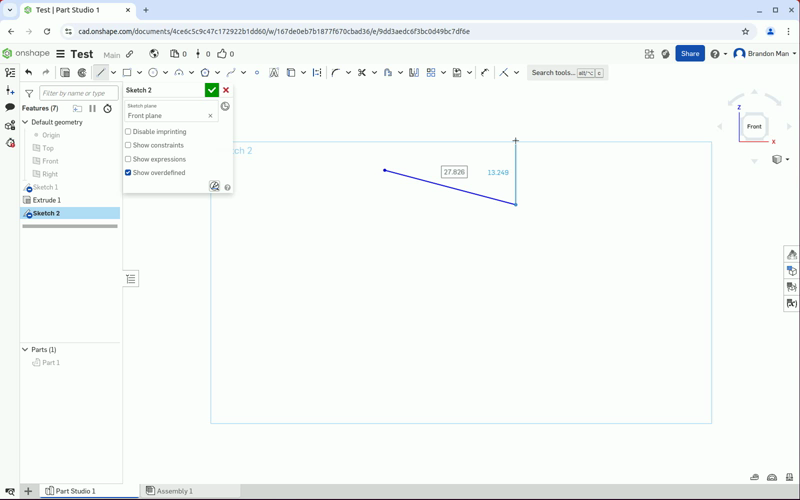
key_up(shift)
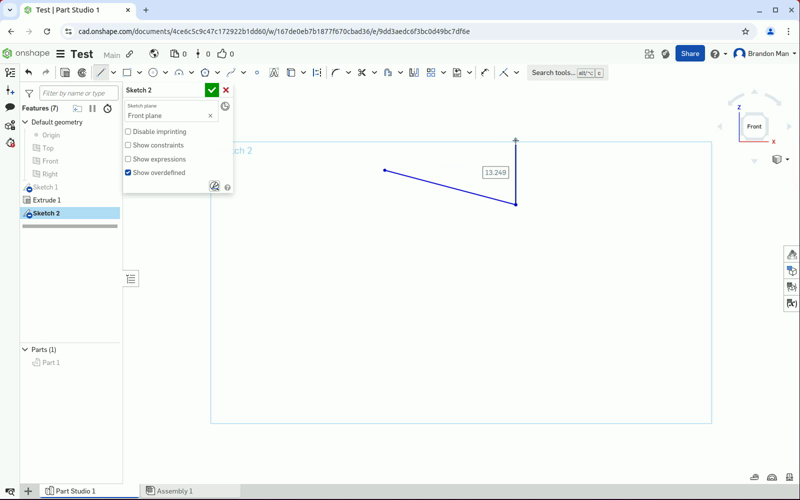
key_down(shift)
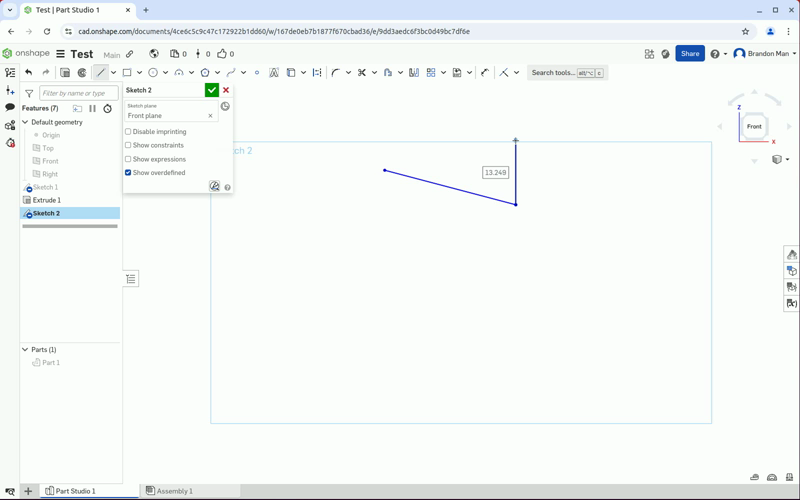
mouse_move(384, 140)
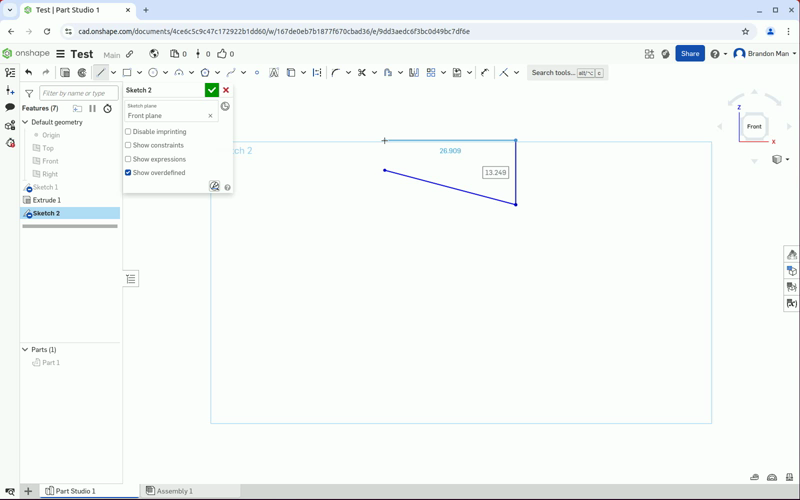
click(384, 140)
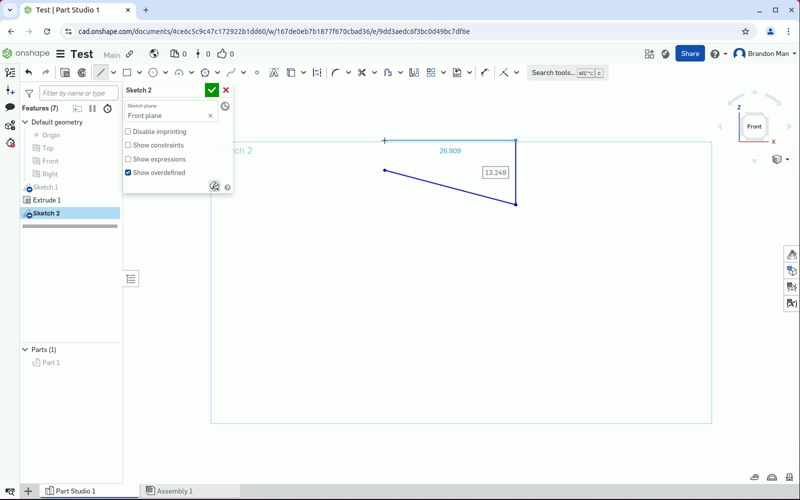
key_up(shift)
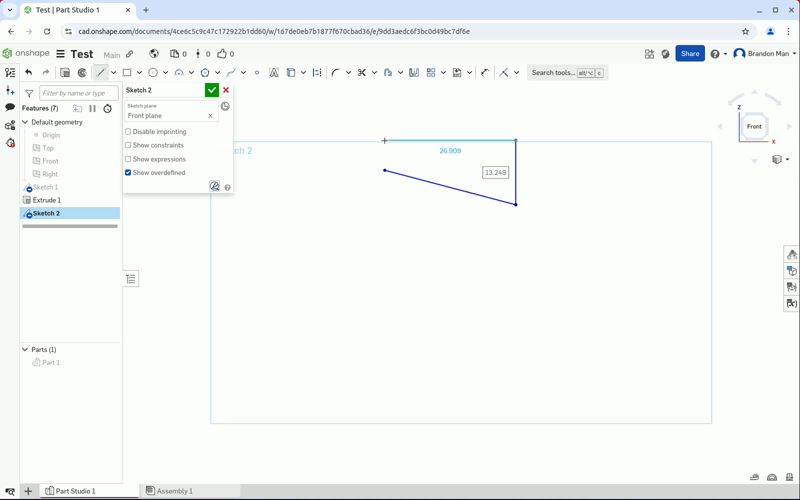
mouse_move(414, 140)
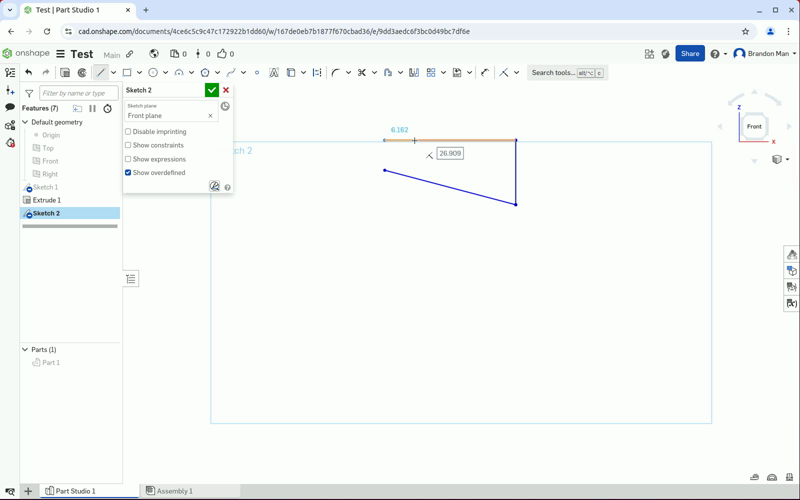
key_down(shift)
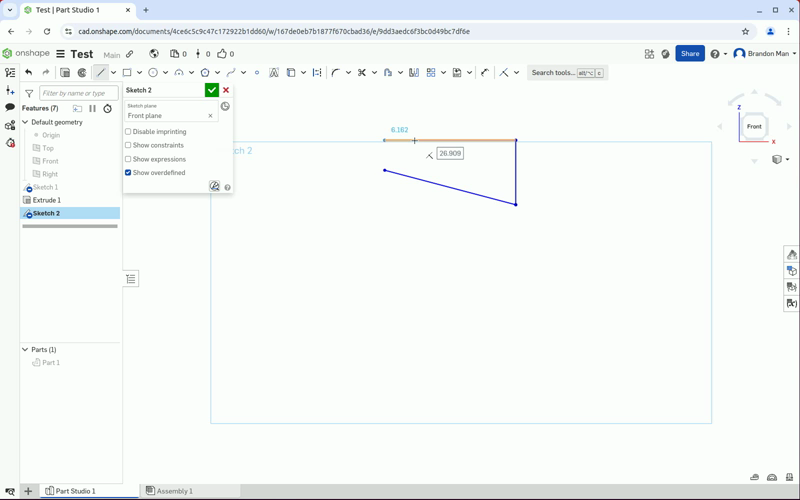
mouse_move(384, 170)
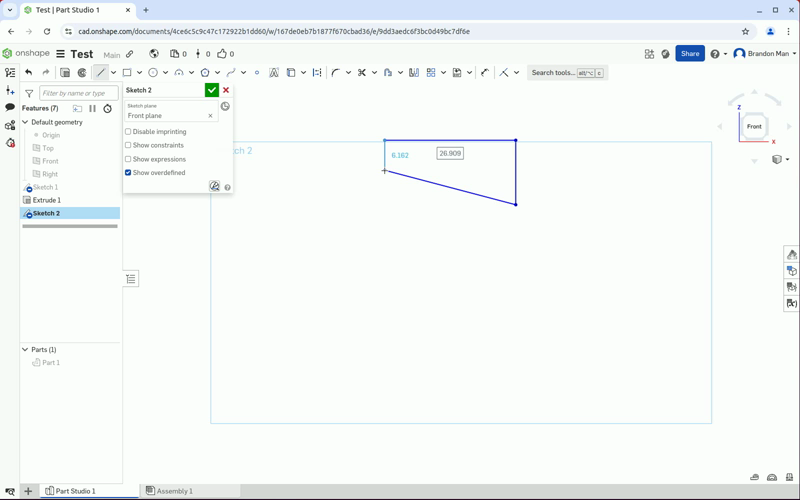
key_up(shift)
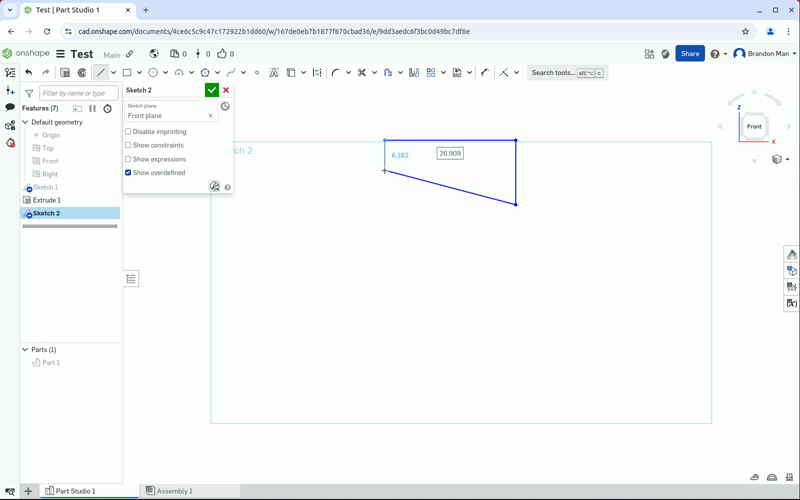
click(384, 170)
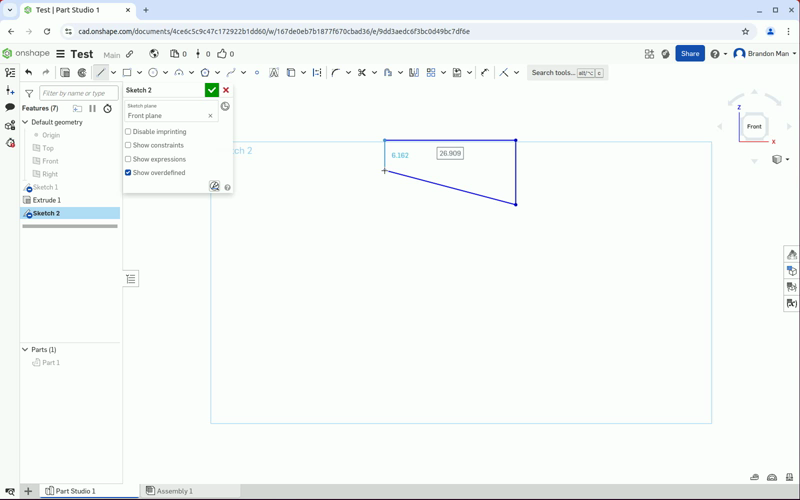
key(esc)
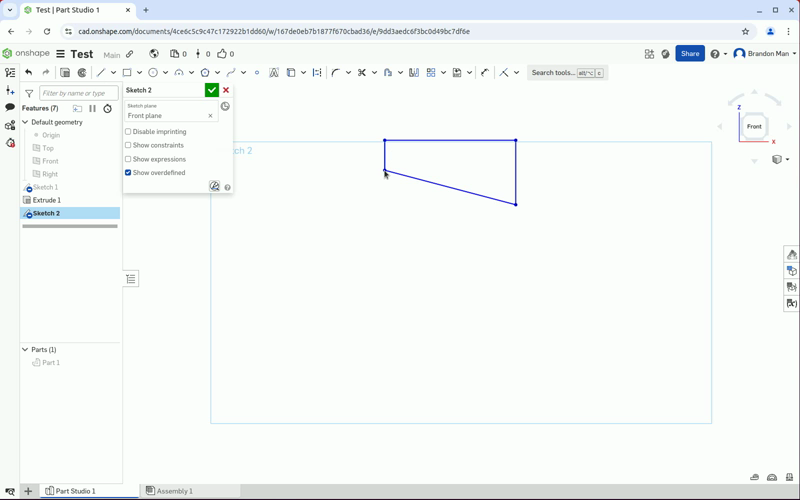
mouse_move(503, 170)
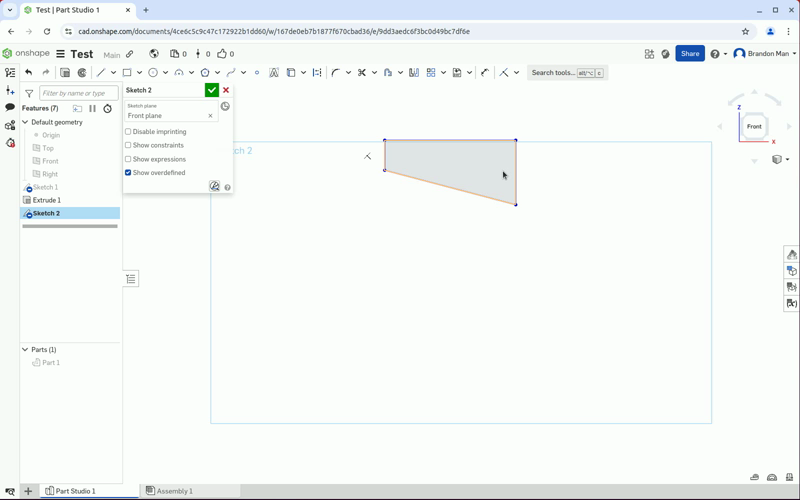
click(503, 170)
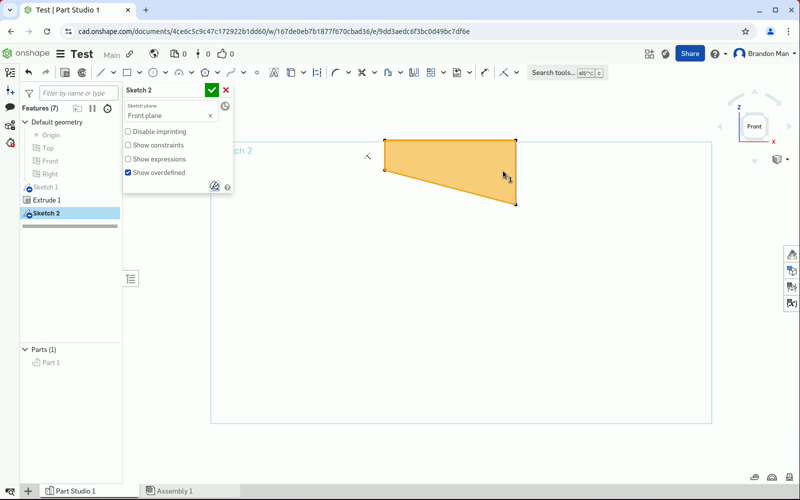
mouse_move(73, 352)
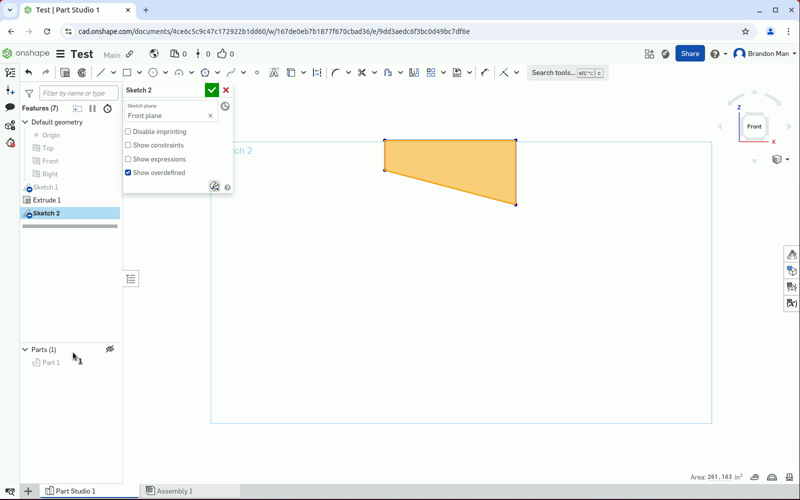
key(shift+y)
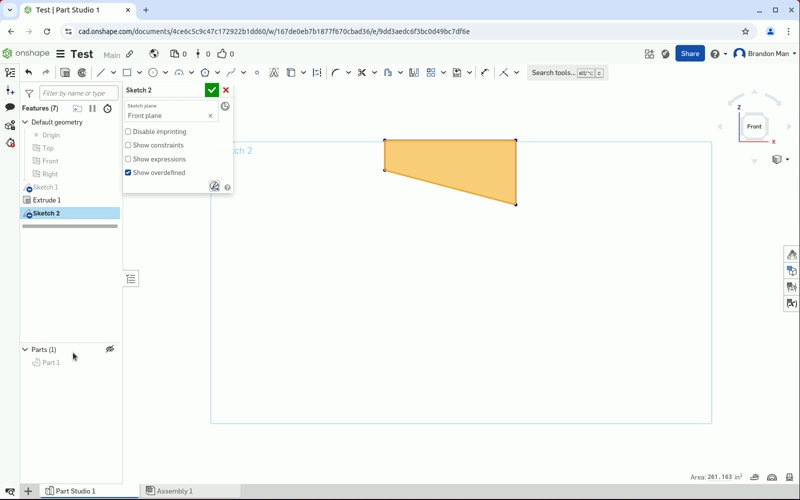
key(shift+e)
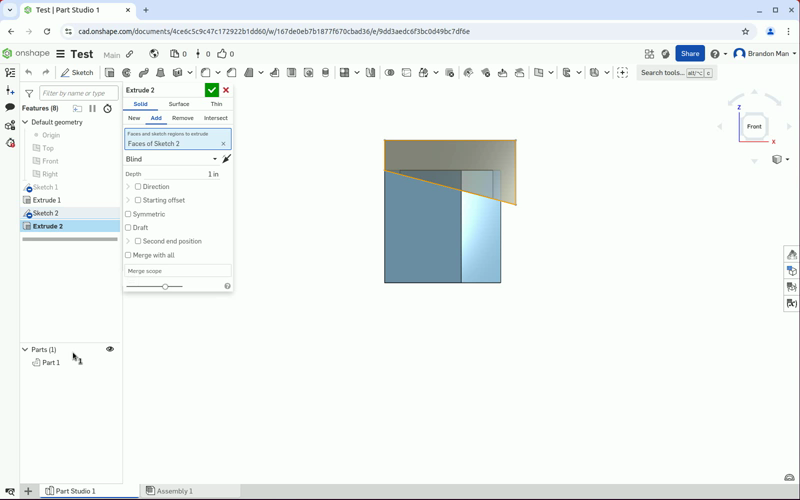
mouse_move(143, 106)
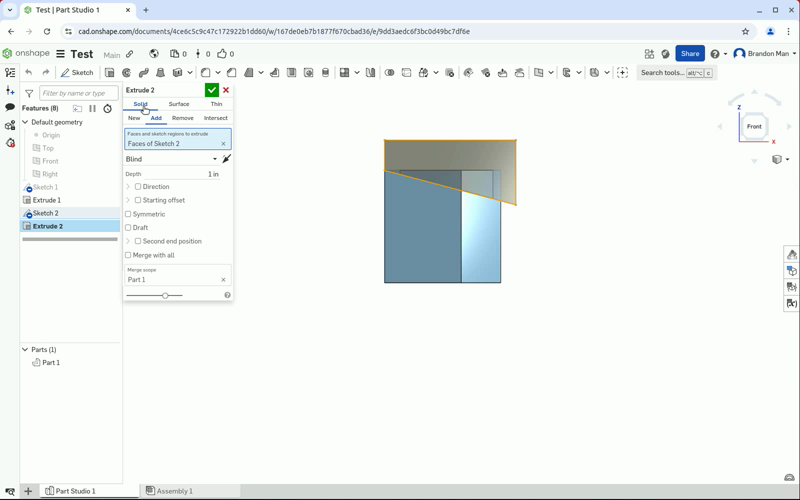
click(143, 106)
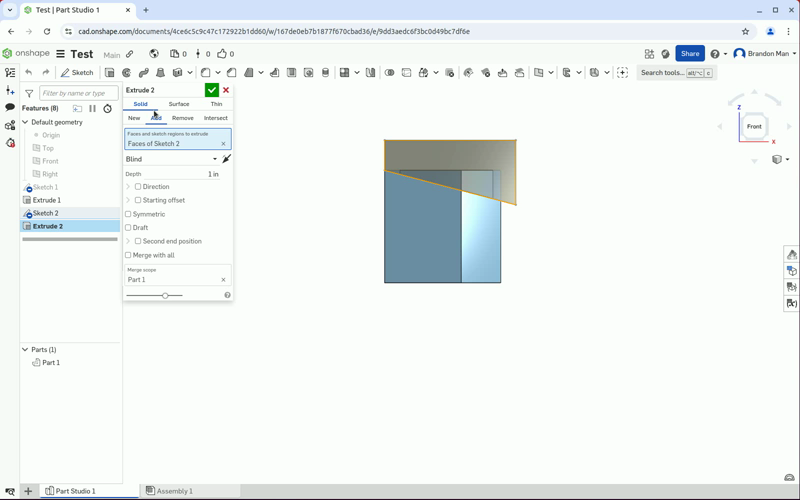
mouse_move(186, 120)
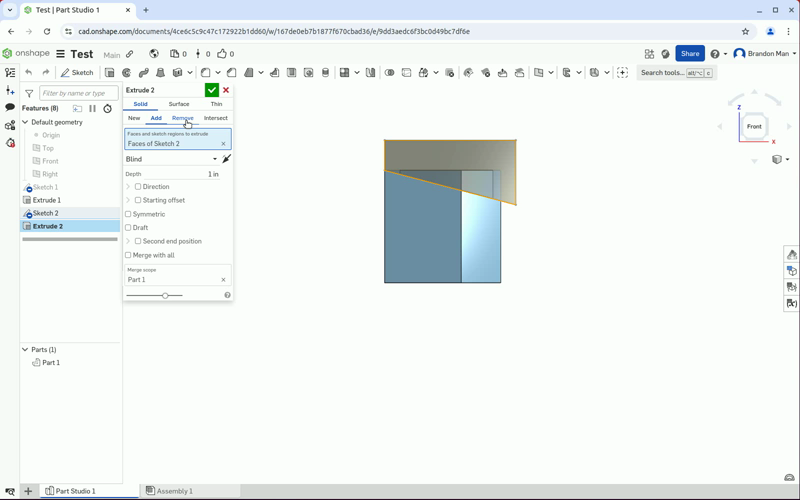
click(186, 120)
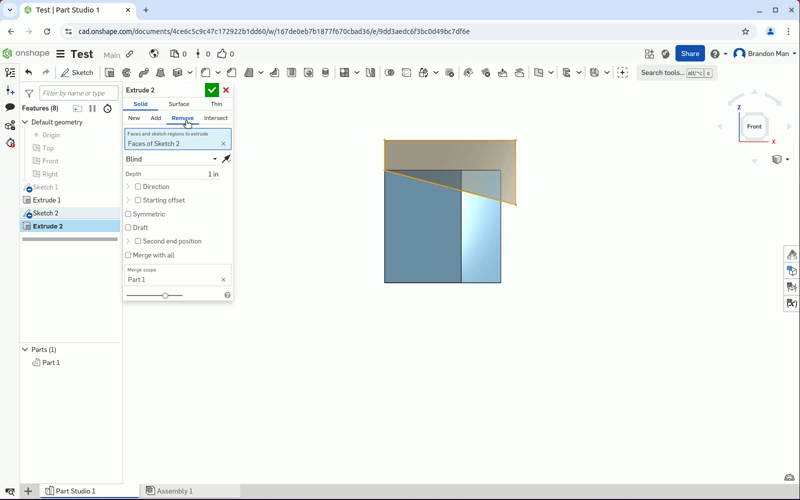
key(tab, 4)
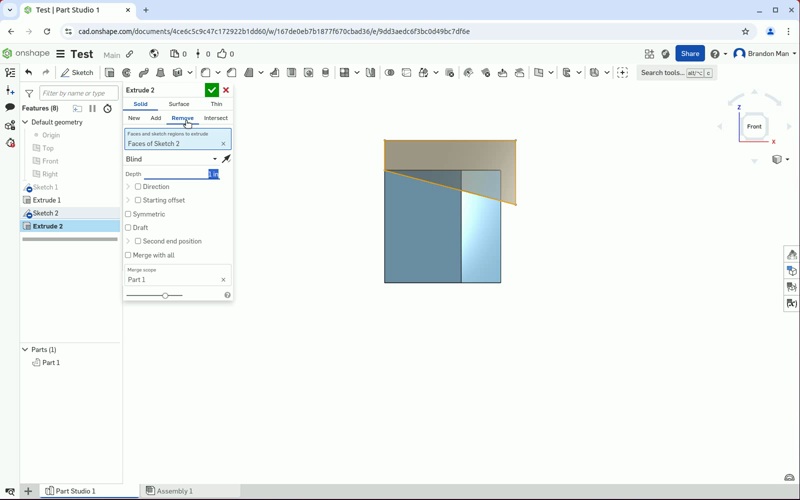
text(23.108)
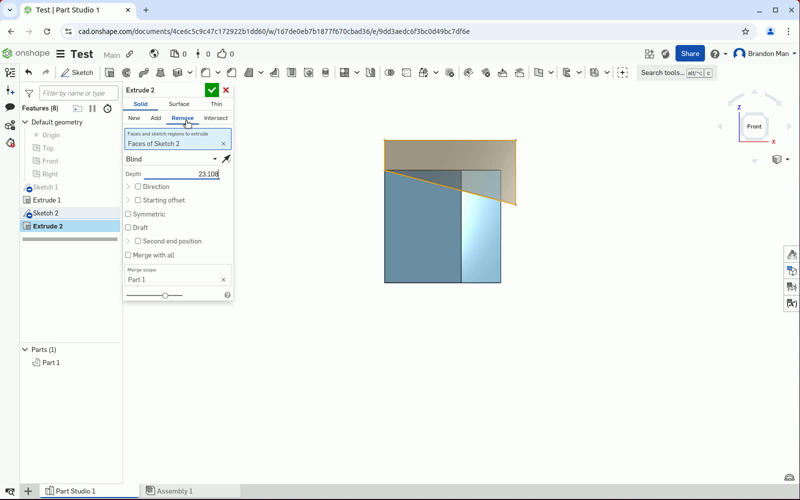
key(tab, 3)
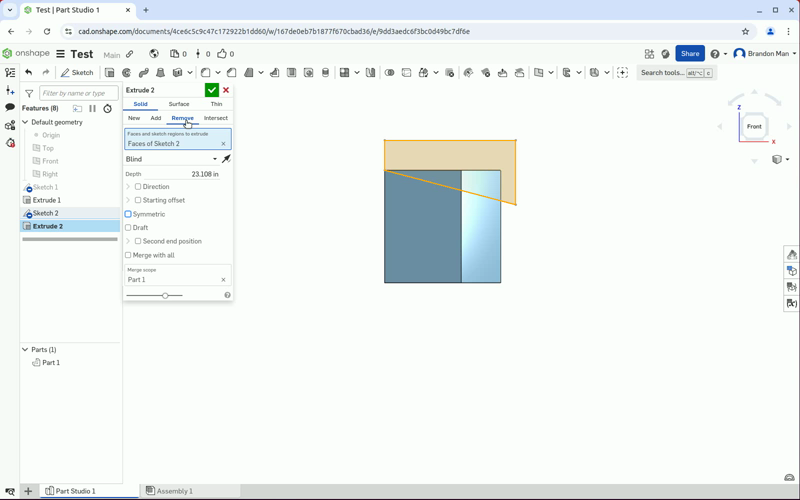
key(space)
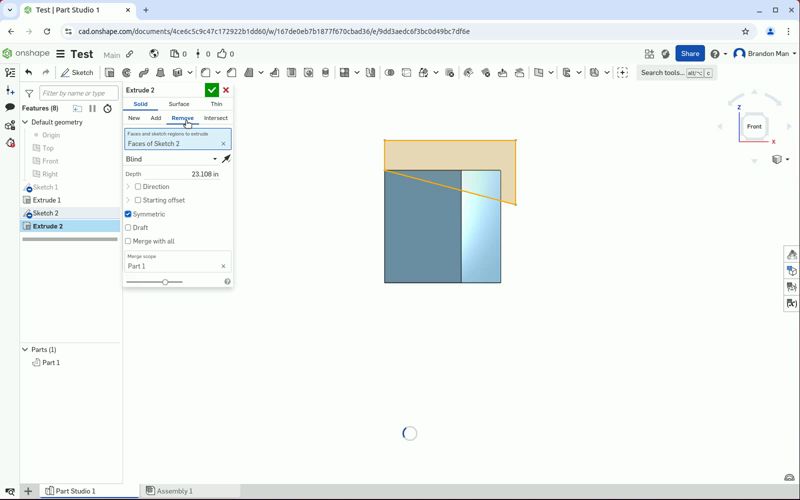
key(tab, 2)
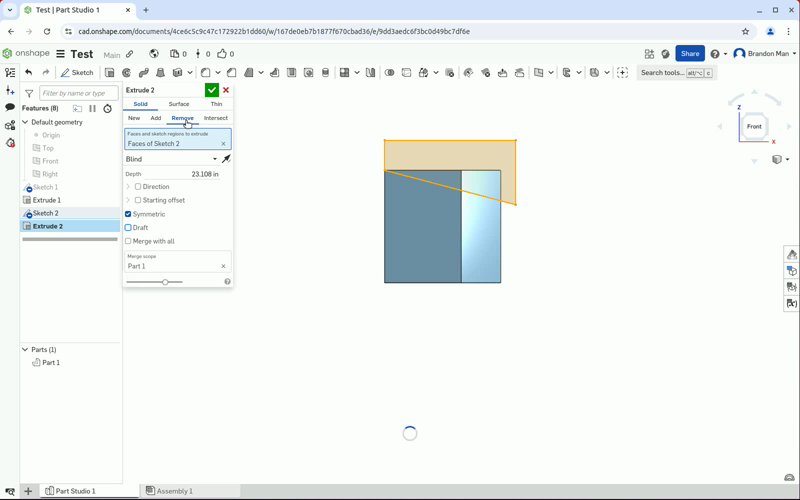
key(space)
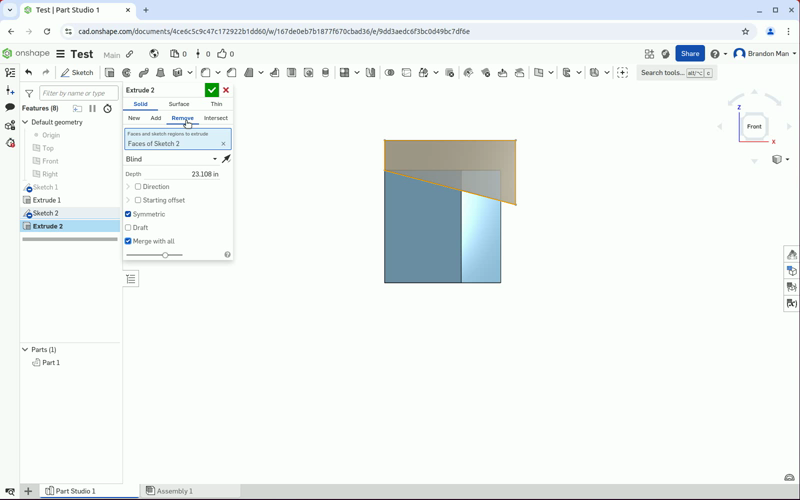
key(enter)
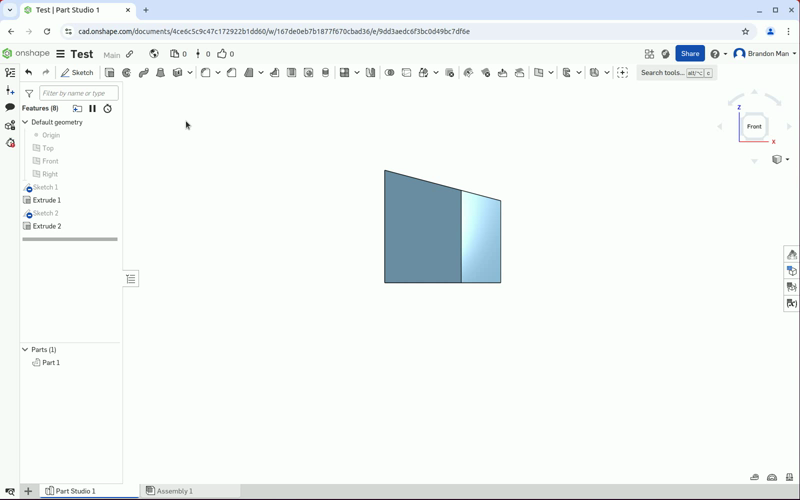
key(shift+h)
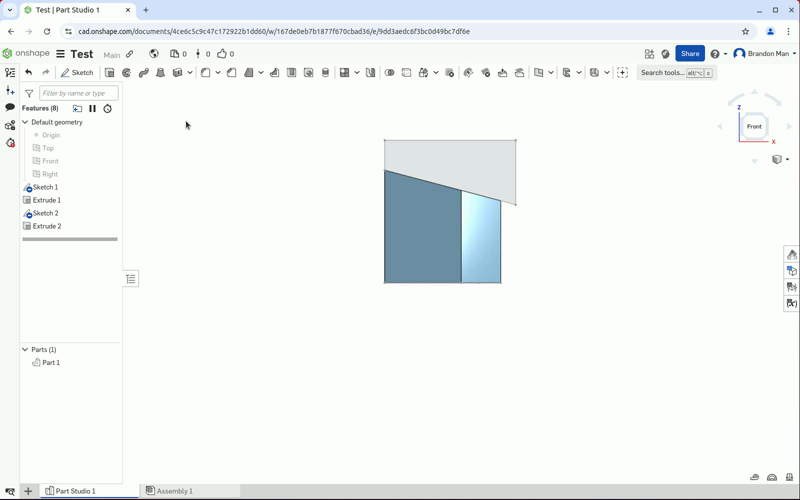
key(shift+h)
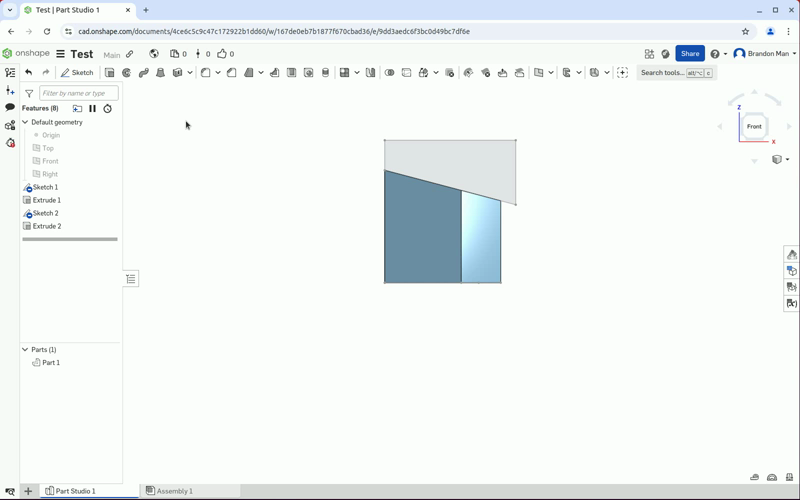
key(shift+7)
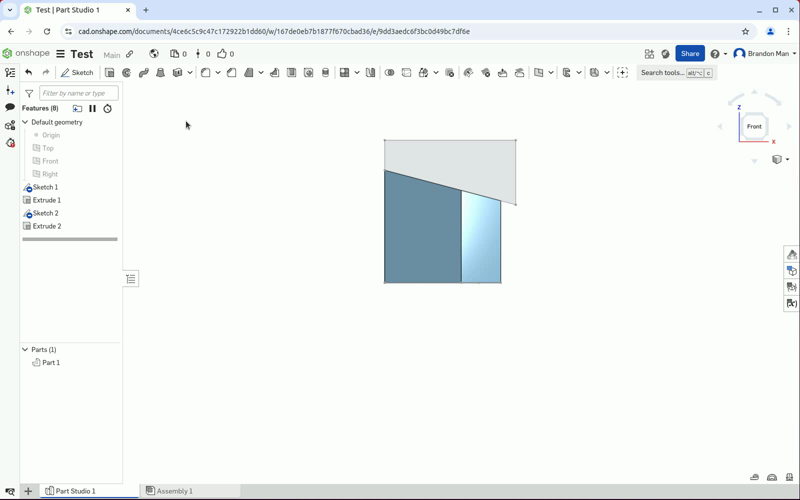
key(left, 2)
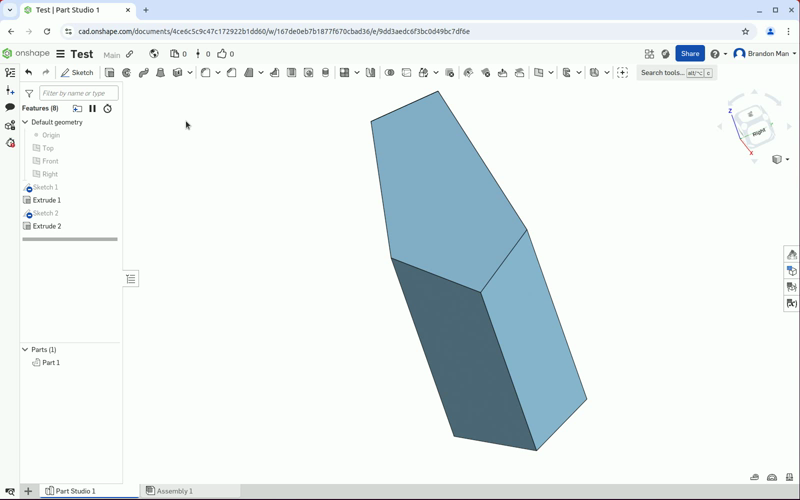
key(down, 2)
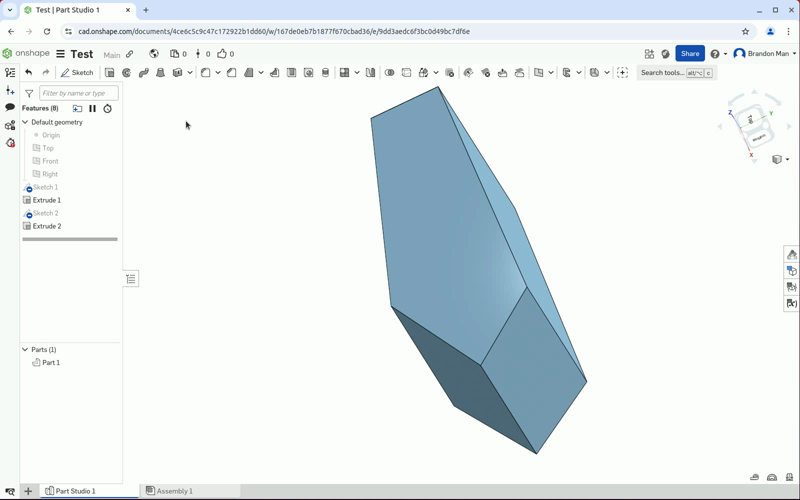
key(up, 2)
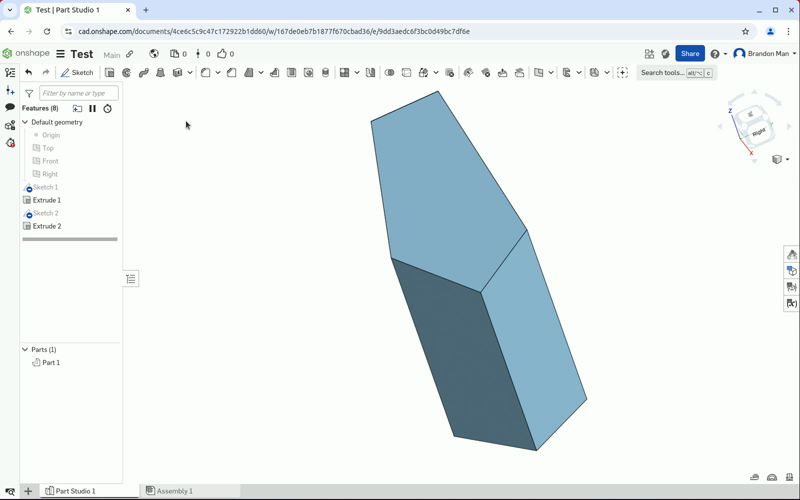
key(right, 2)
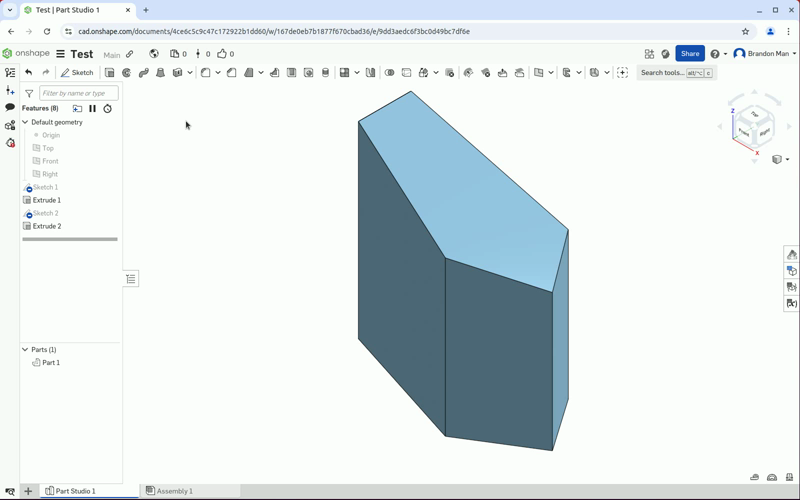
mouse_move(73, 189)
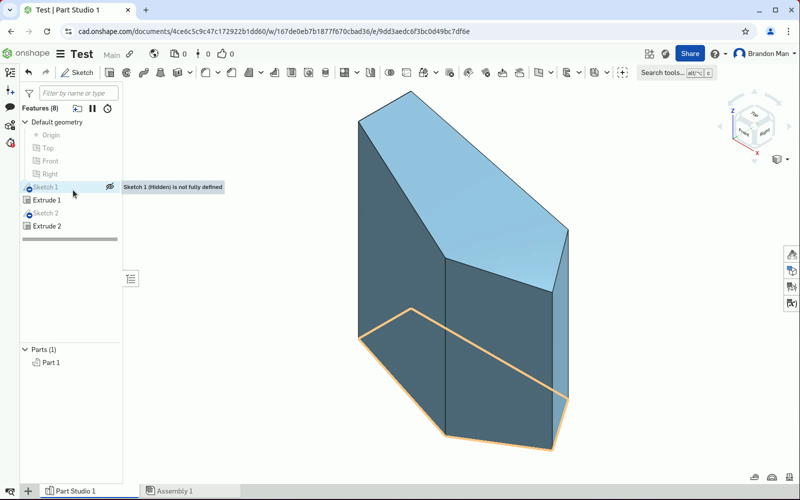
click(73, 189)